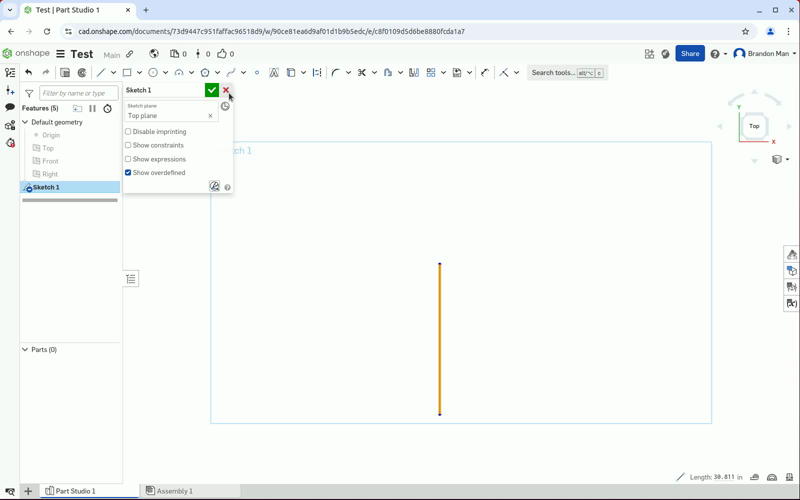
key(shift+h)
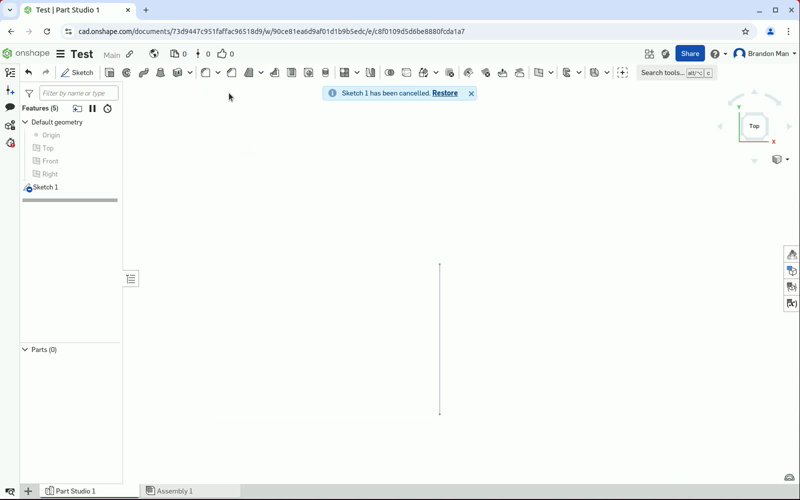
key(shift+s)
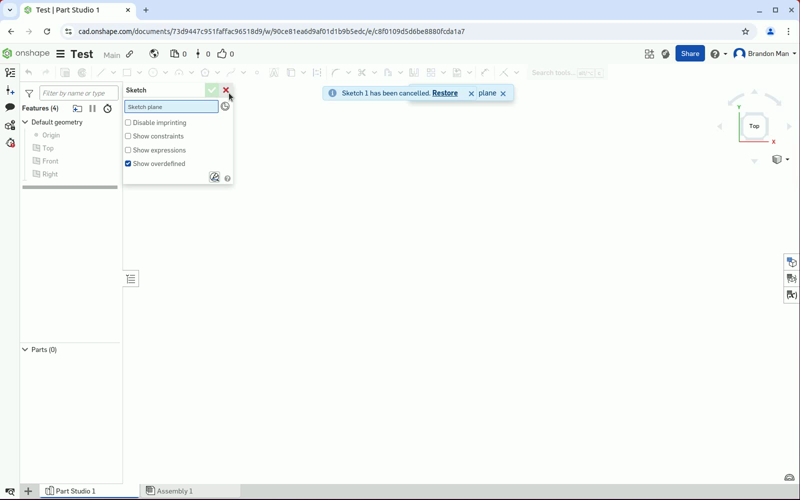
mouse_move(73, 150)
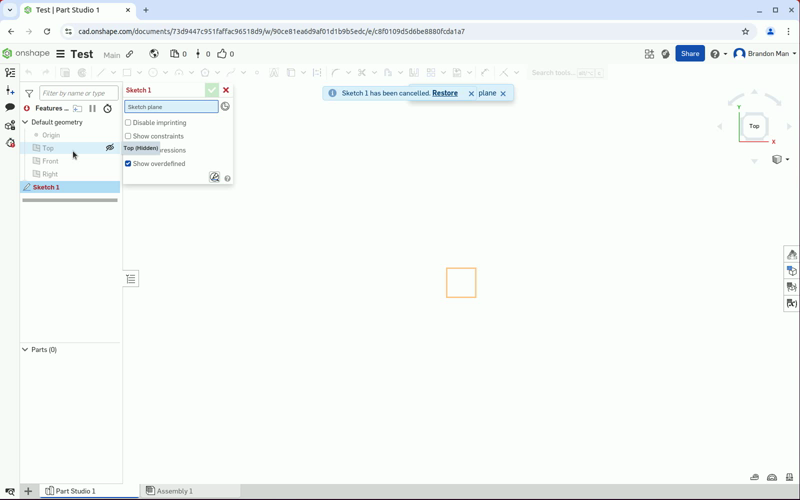
click(73, 150)
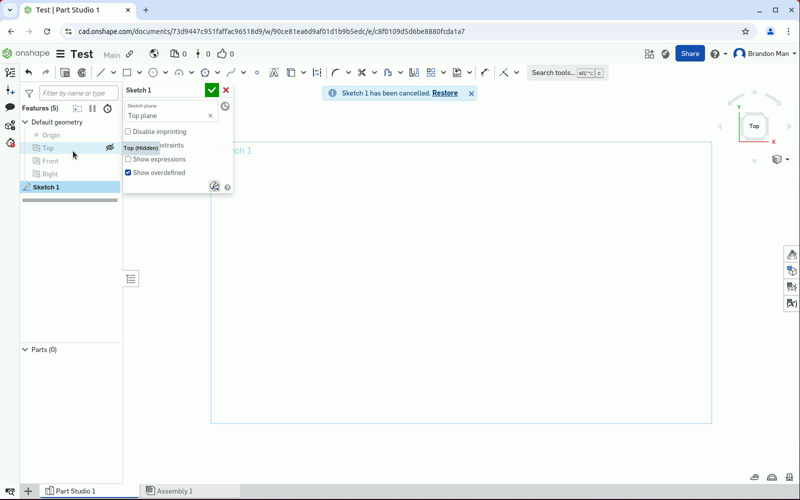
mouse_move(73, 352)
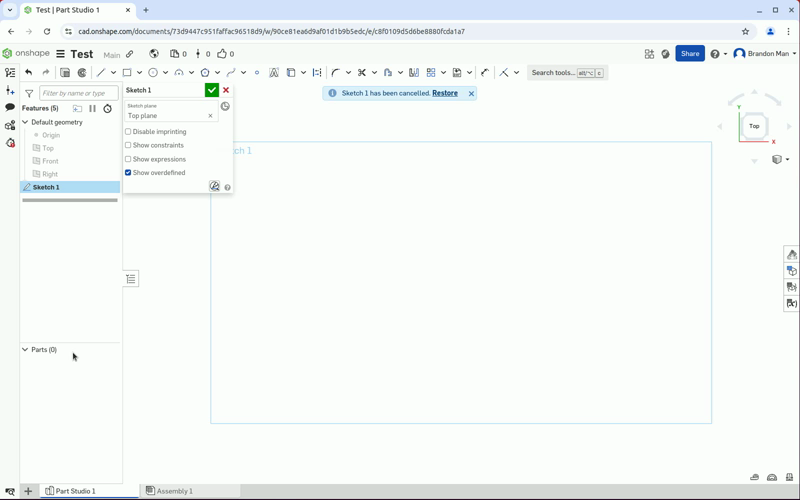
key(y)
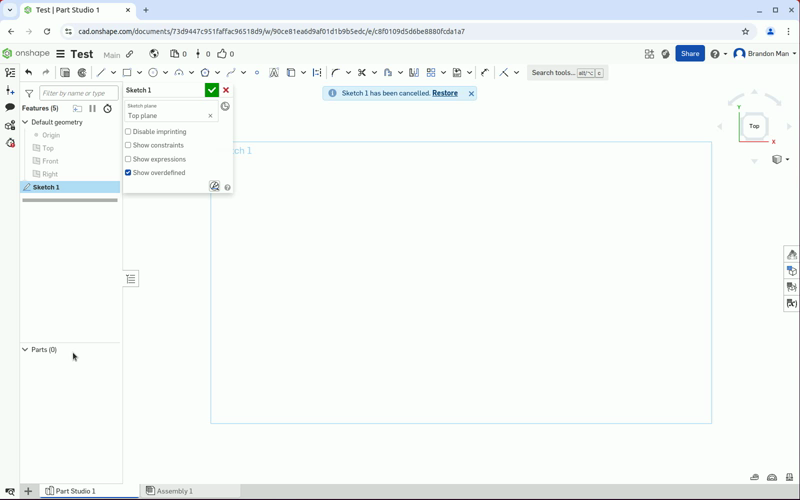
key(l)
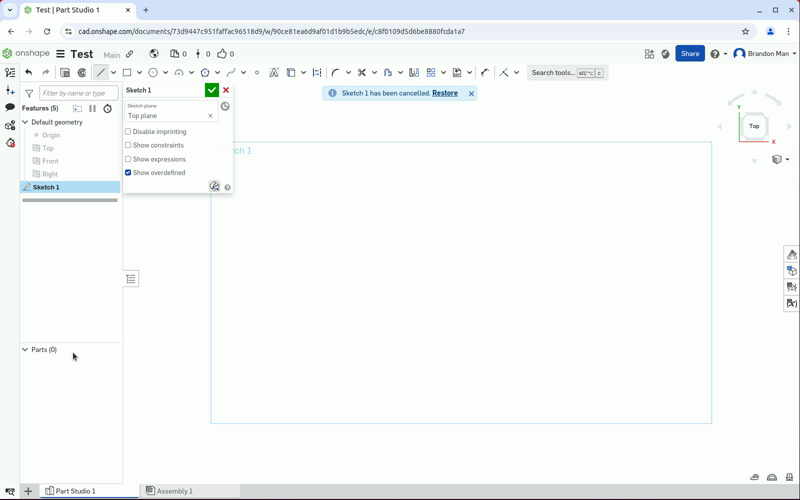
key_down(shift)
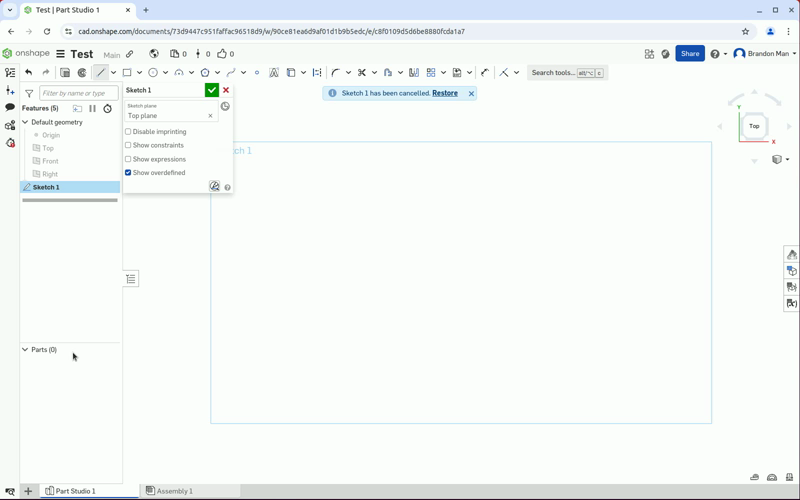
mouse_move(460, 376)
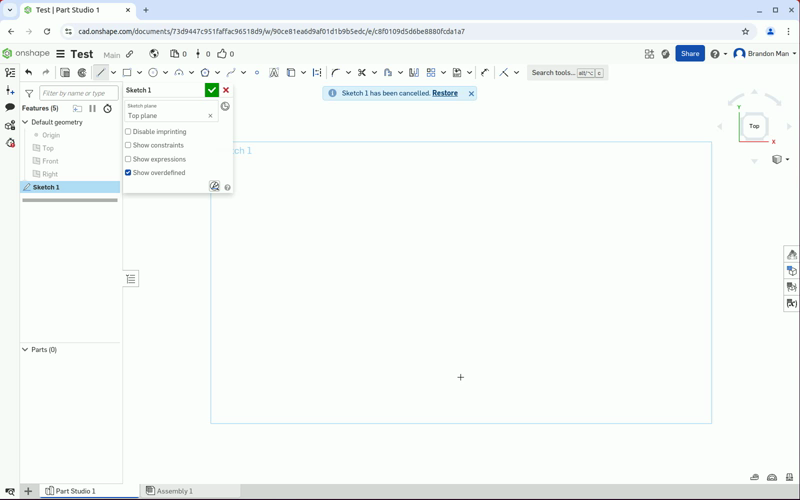
click(460, 376)
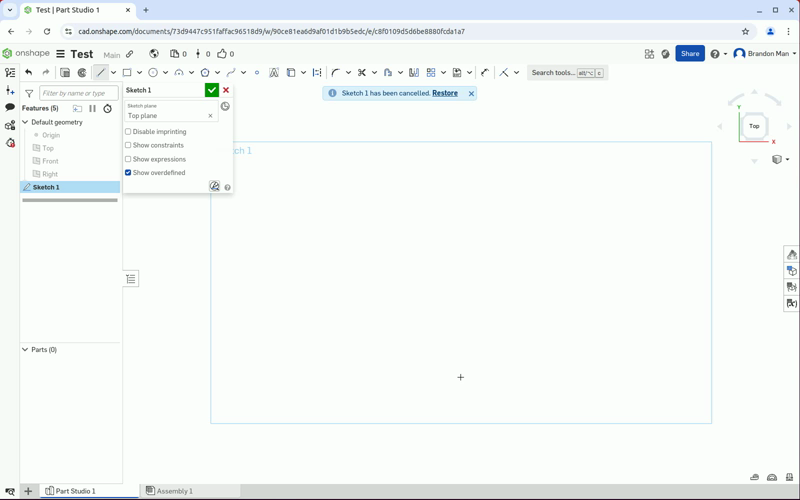
key_up(shift)
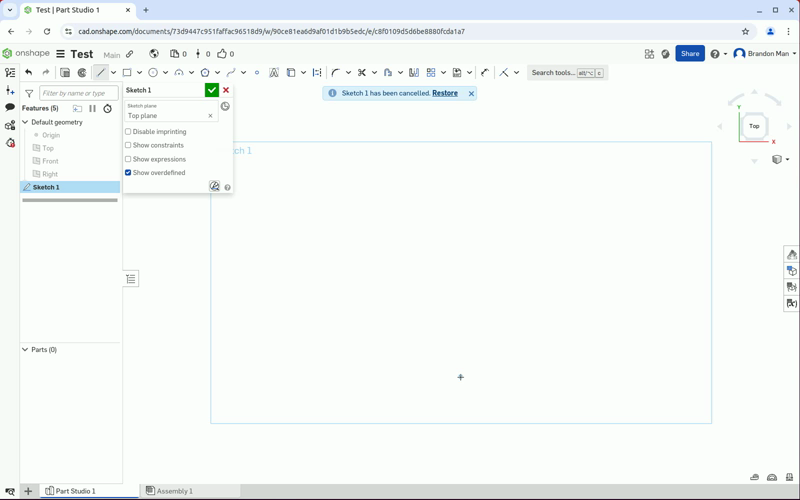
key_down(shift)
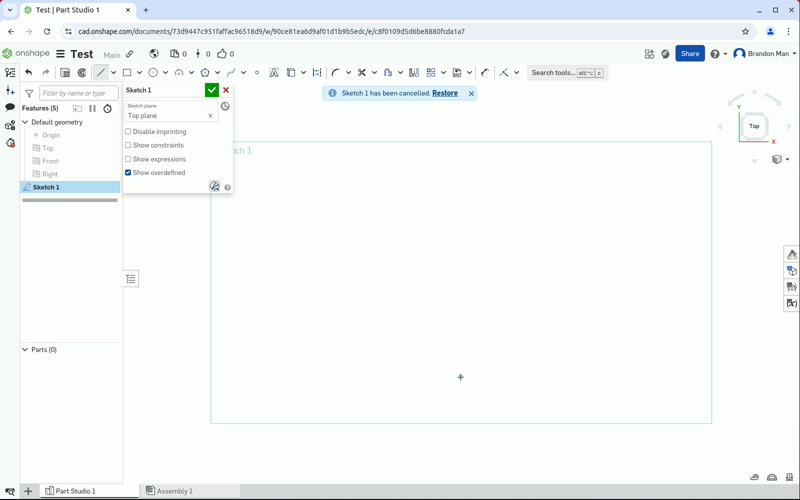
mouse_move(573, 338)
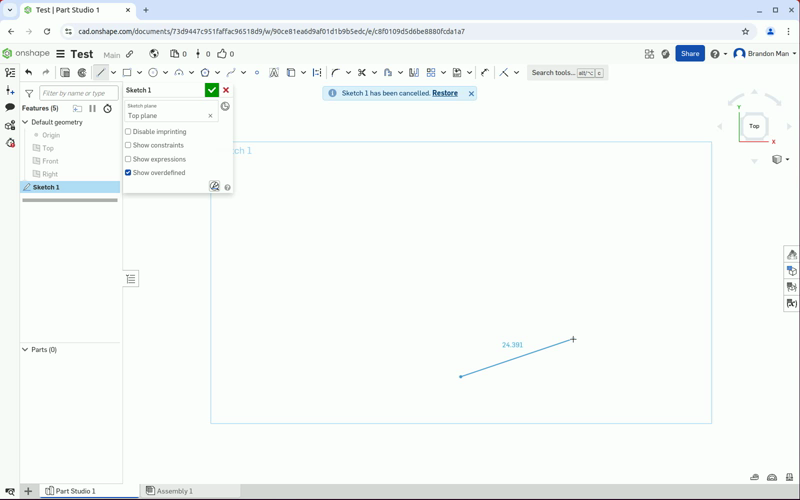
click(573, 338)
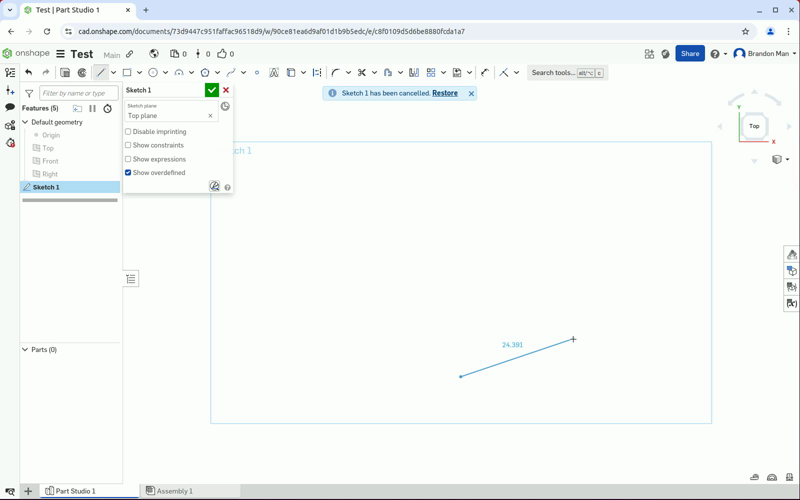
key_up(shift)
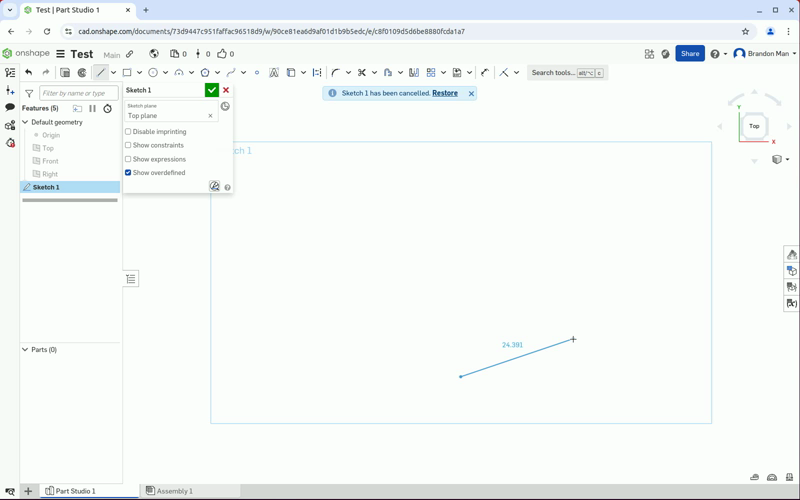
key_down(shift)
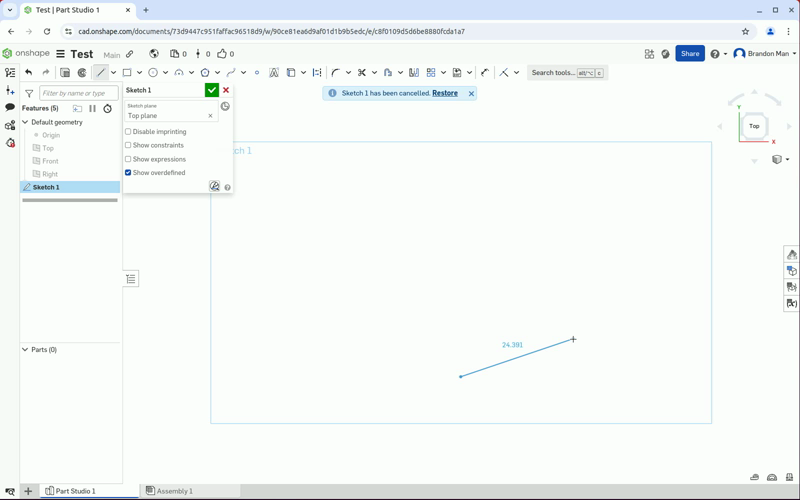
mouse_move(589, 338)
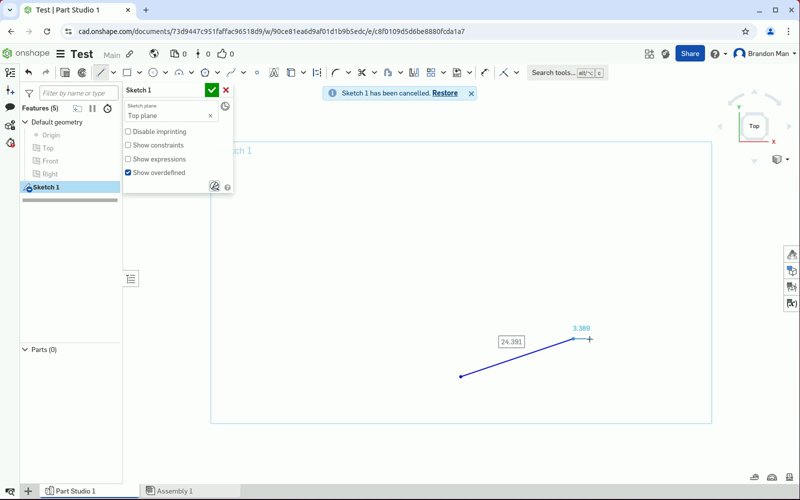
mouse_move(573, 283)
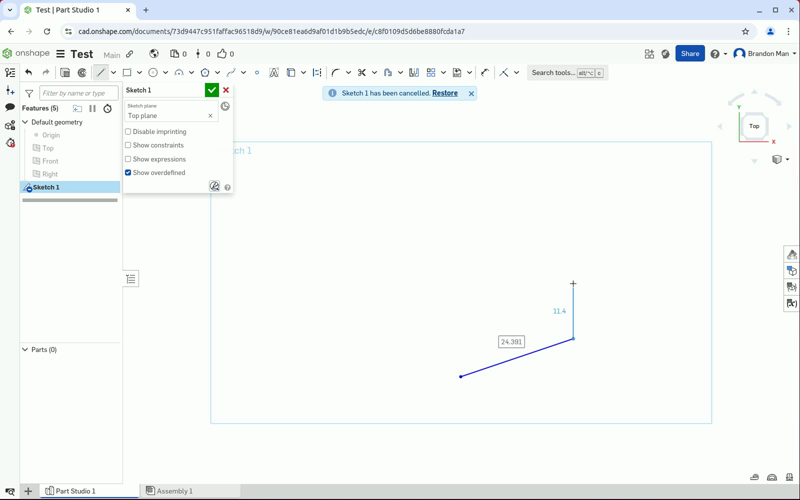
click(573, 283)
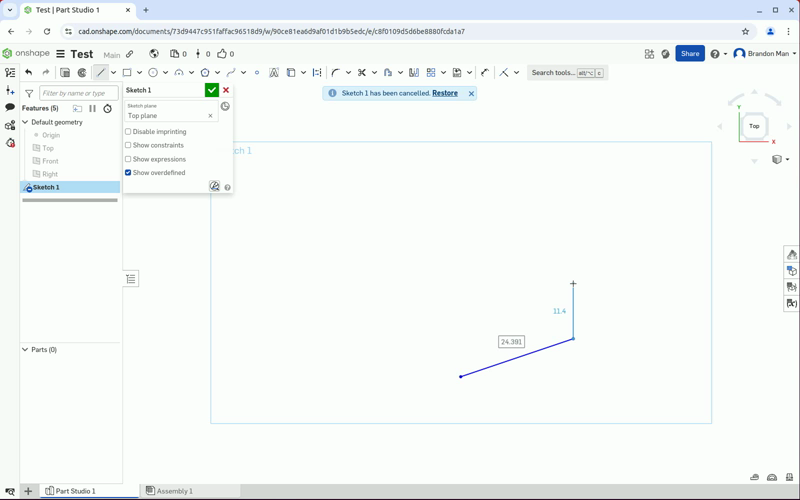
key_up(shift)
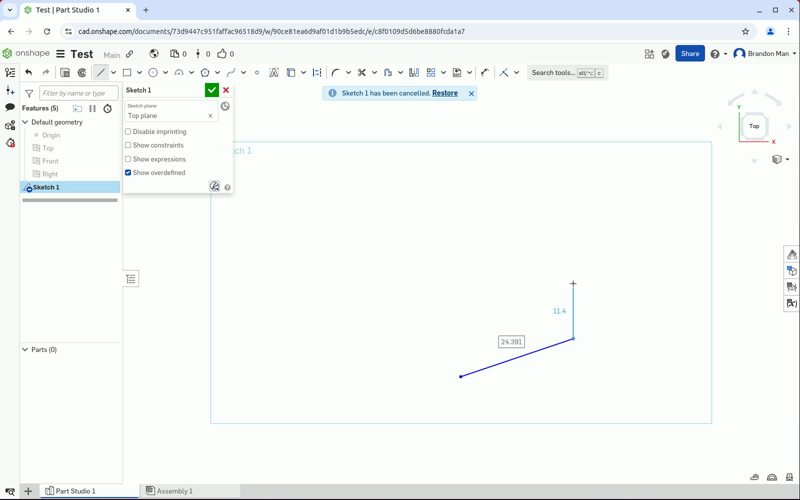
key_down(shift)
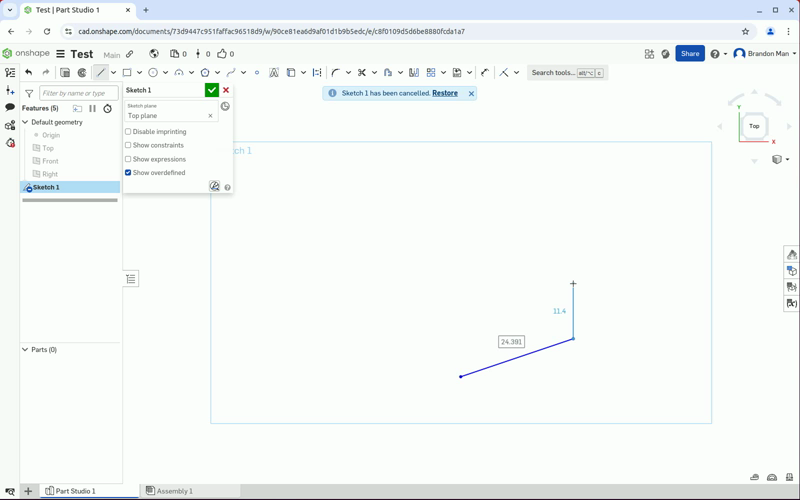
mouse_move(460, 283)
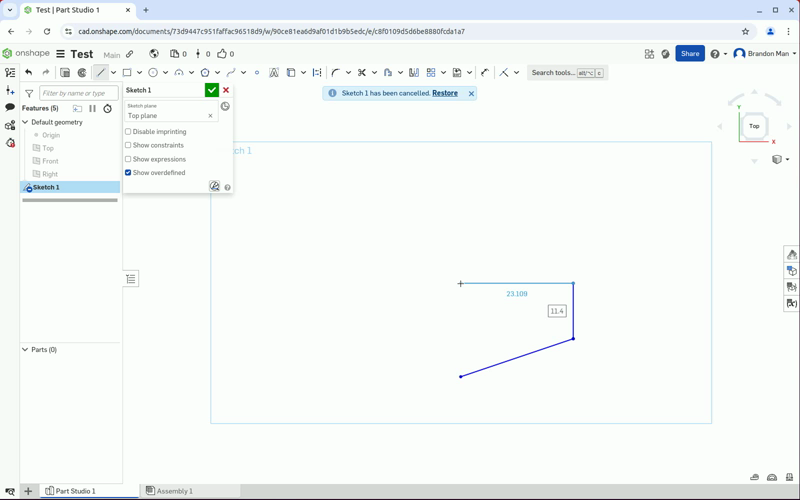
click(460, 283)
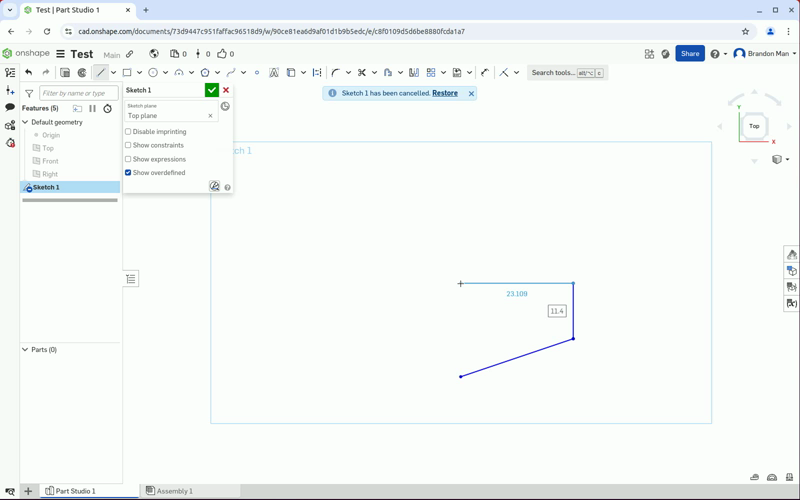
key_up(shift)
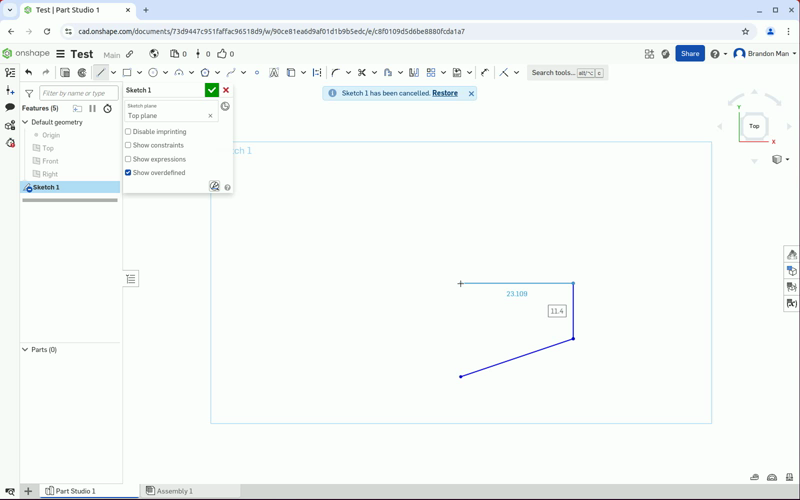
key_down(shift)
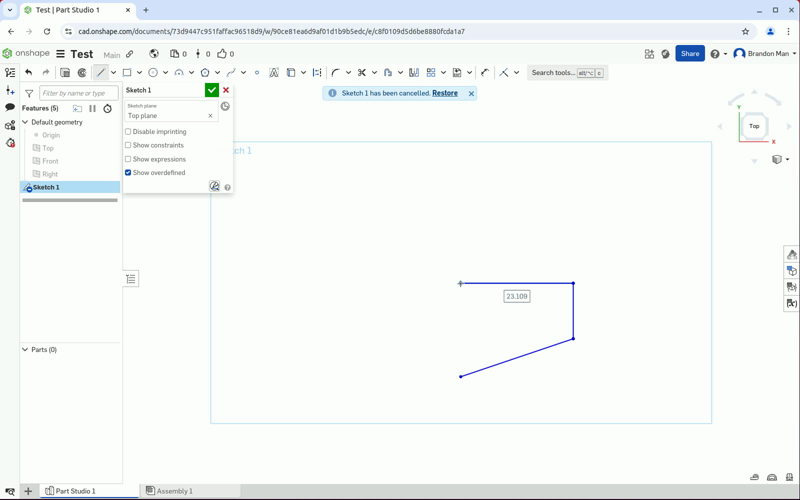
mouse_move(460, 376)
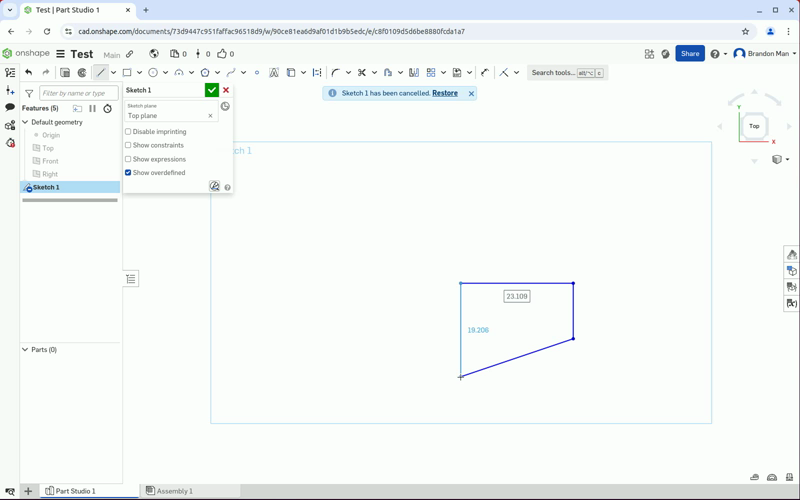
key_up(shift)
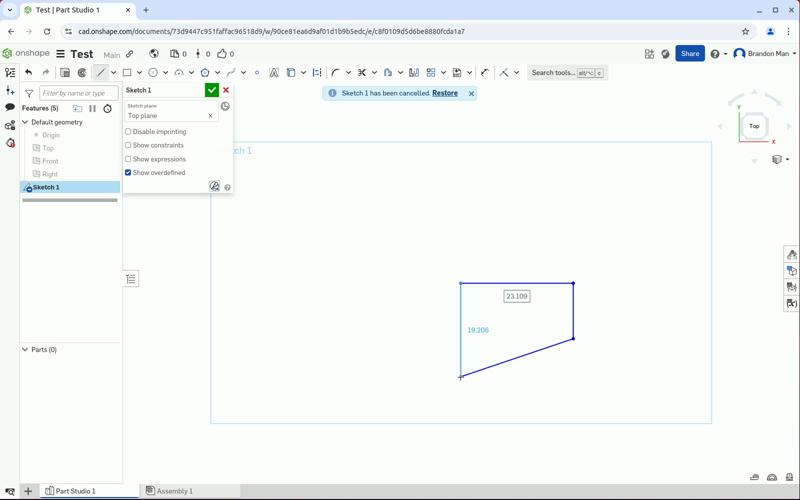
click(460, 376)
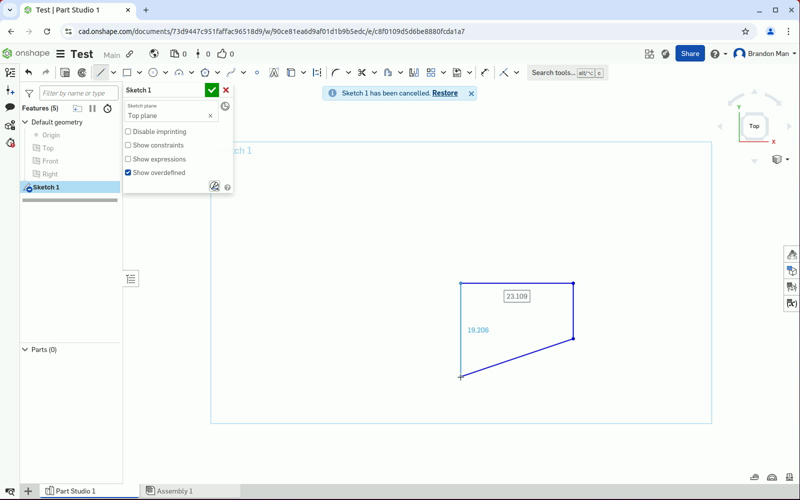
key(esc)
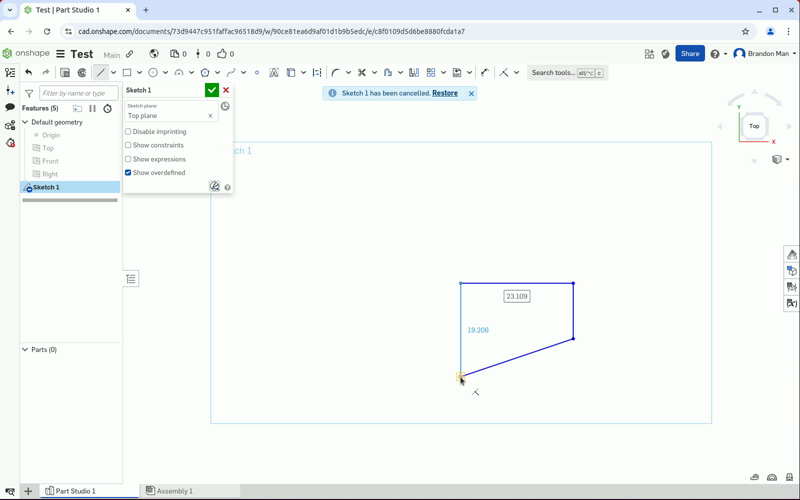
mouse_move(520, 313)
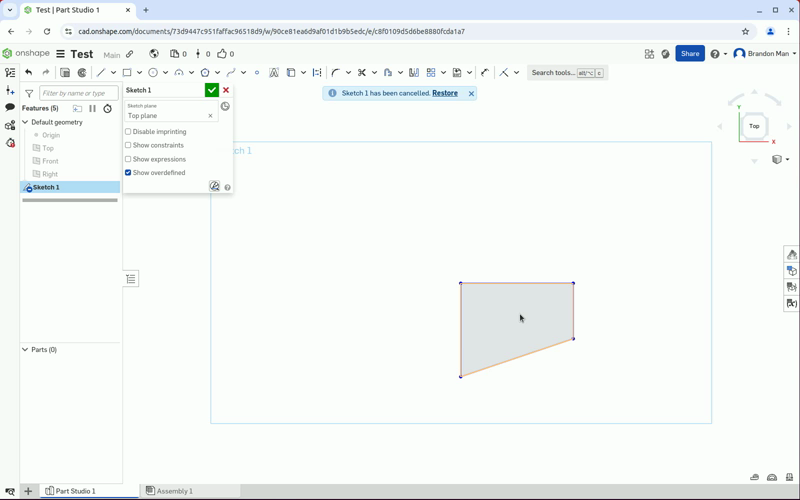
click(520, 313)
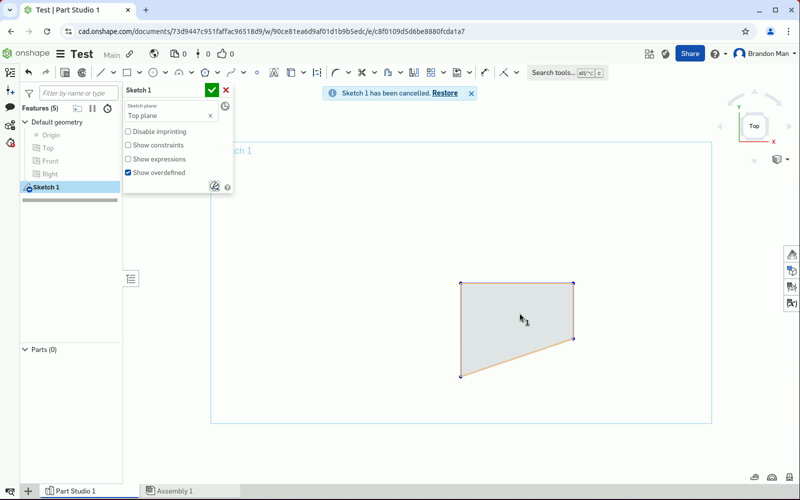
mouse_move(73, 352)
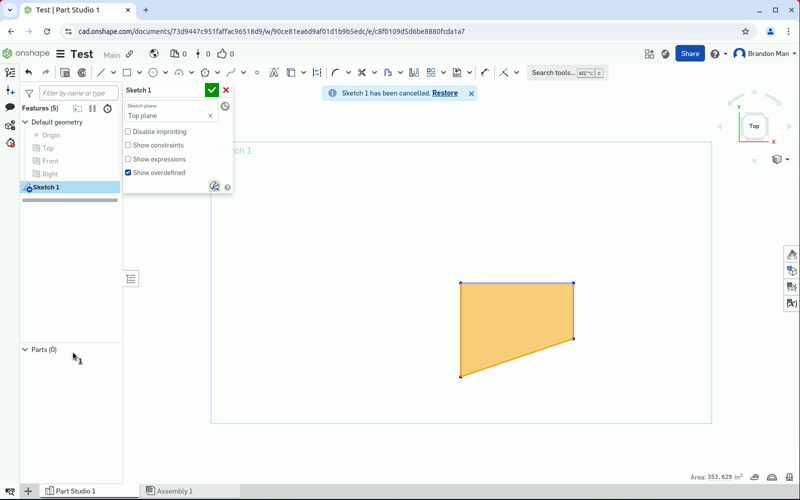
key(shift+y)
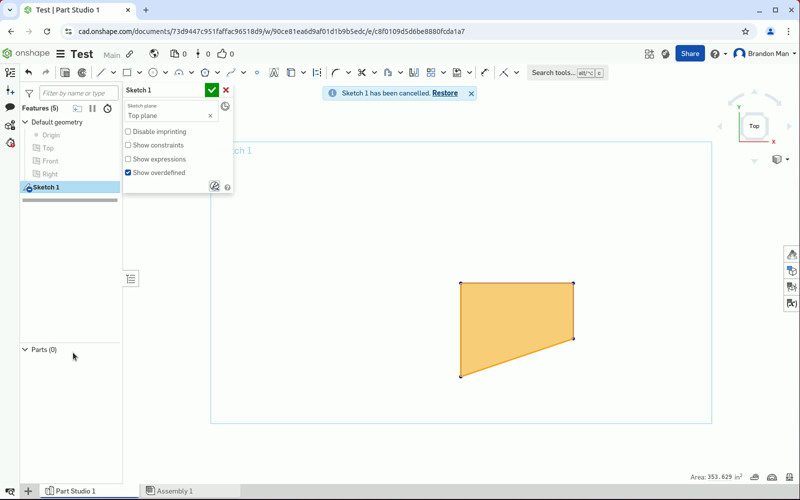
key(shift+e)
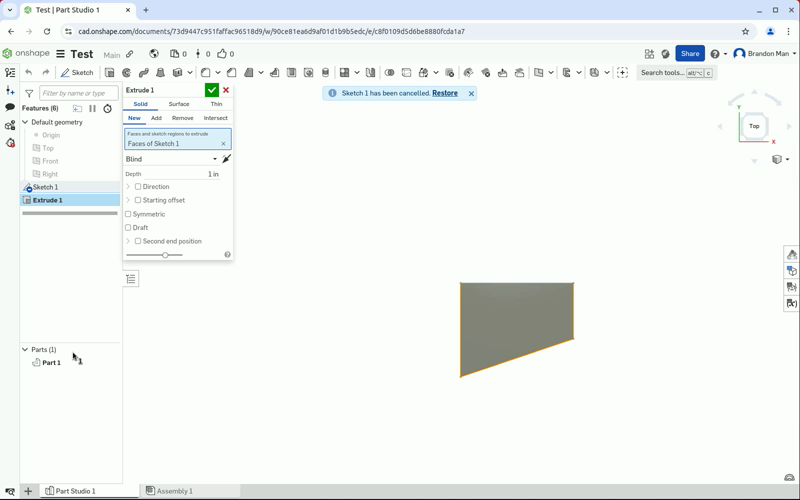
mouse_move(143, 106)
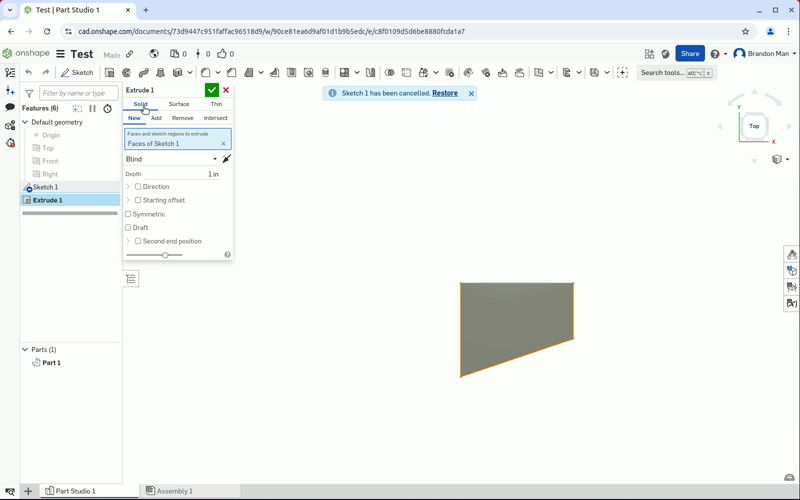
click(143, 106)
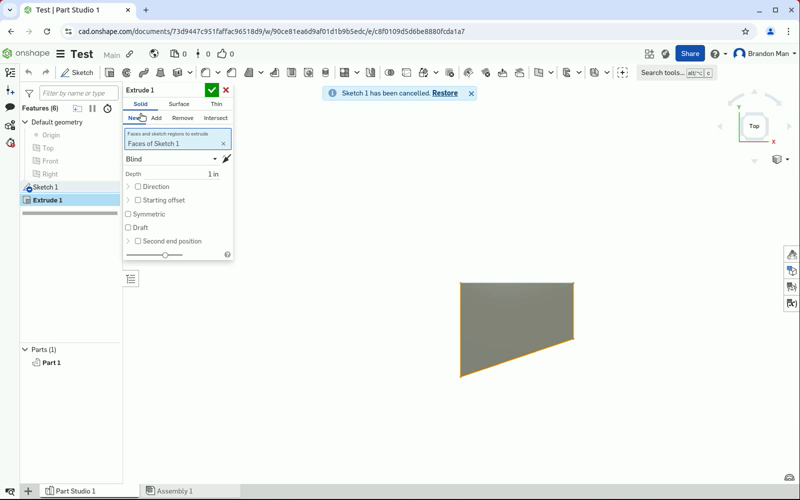
mouse_move(137, 120)
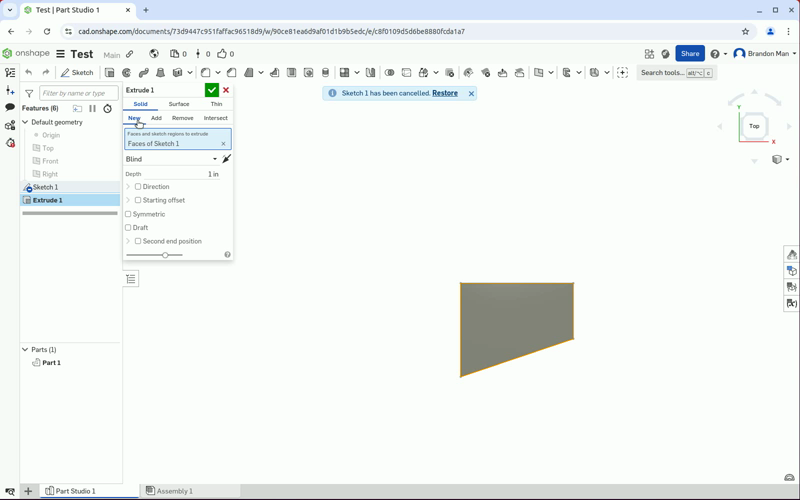
click(137, 120)
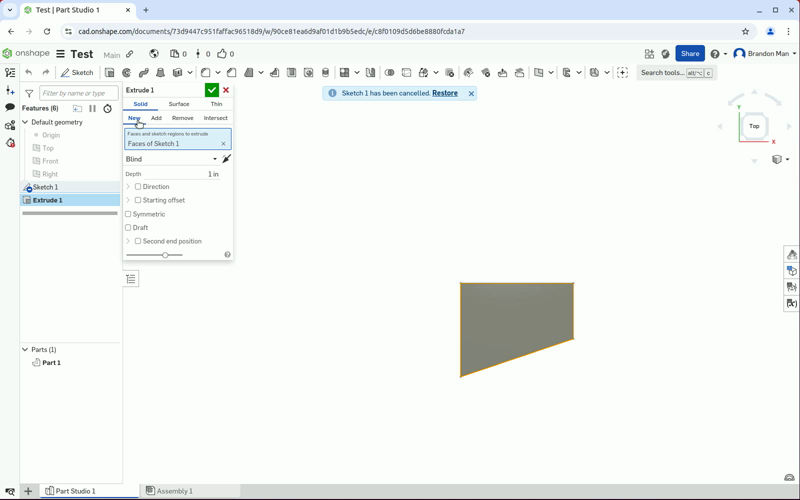
key(tab, 4)
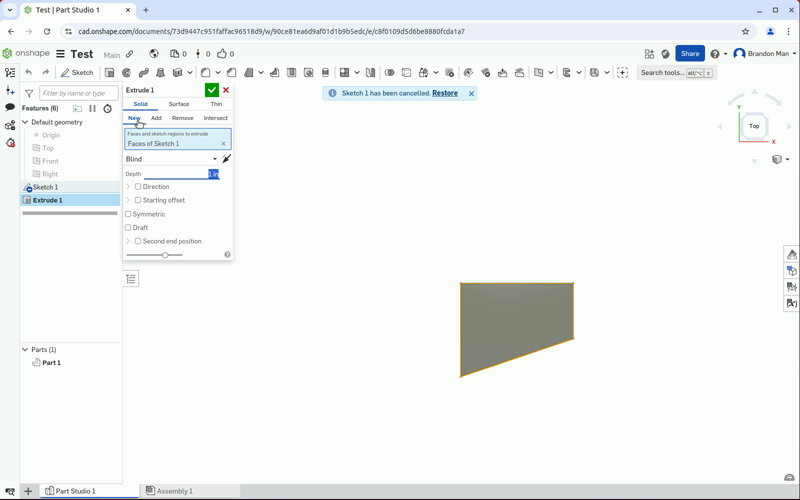
text(3.851)
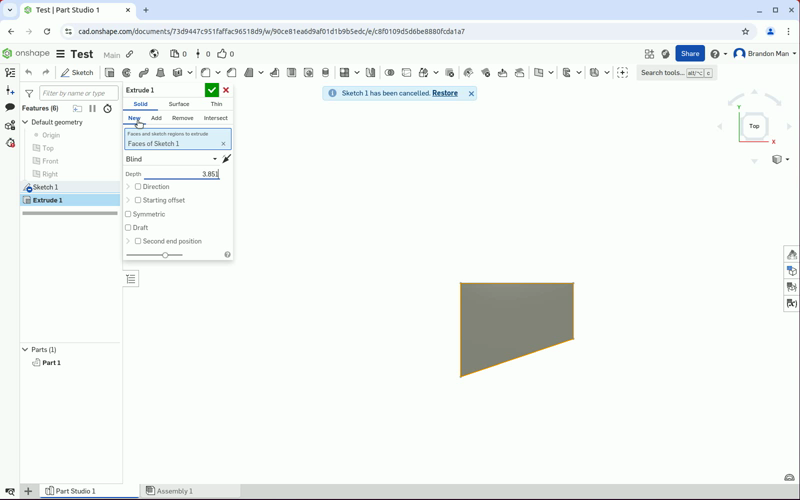
key(enter)
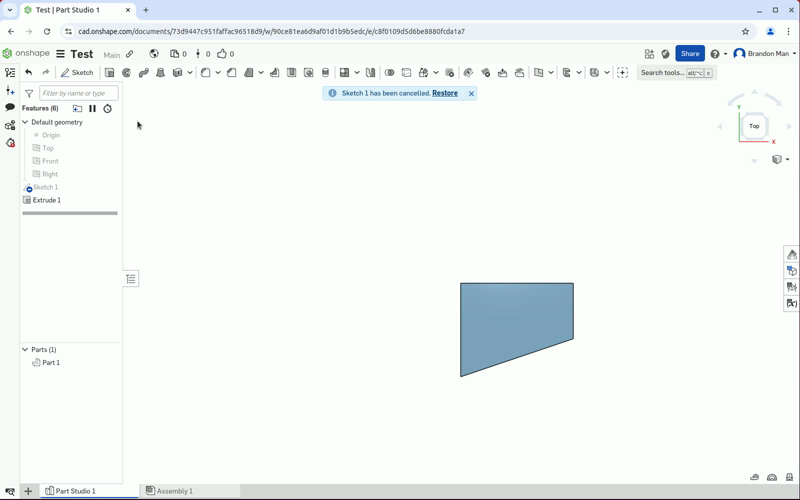
key(shift+h)
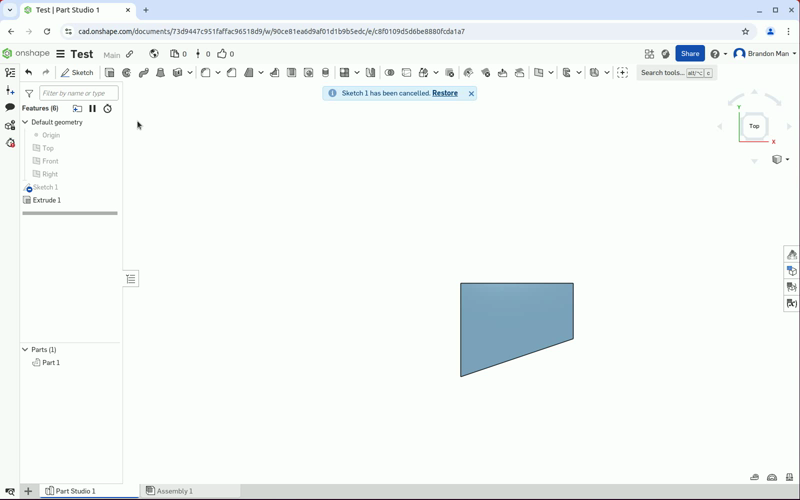
key(shift+h)
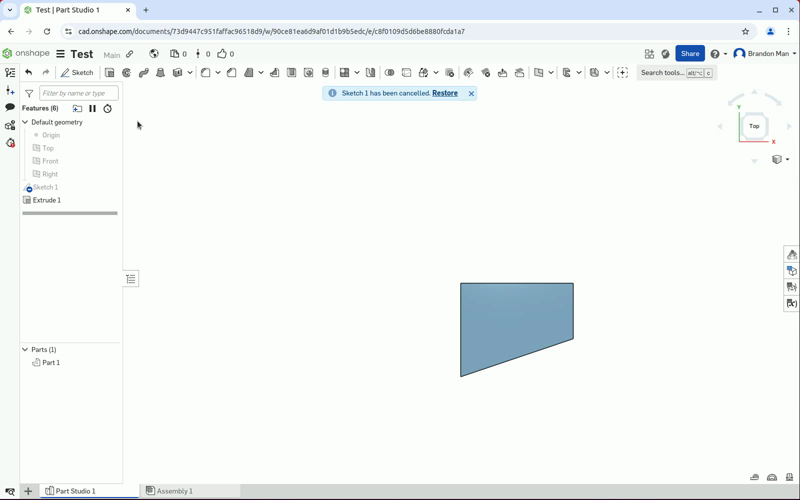
mouse_move(73, 189)
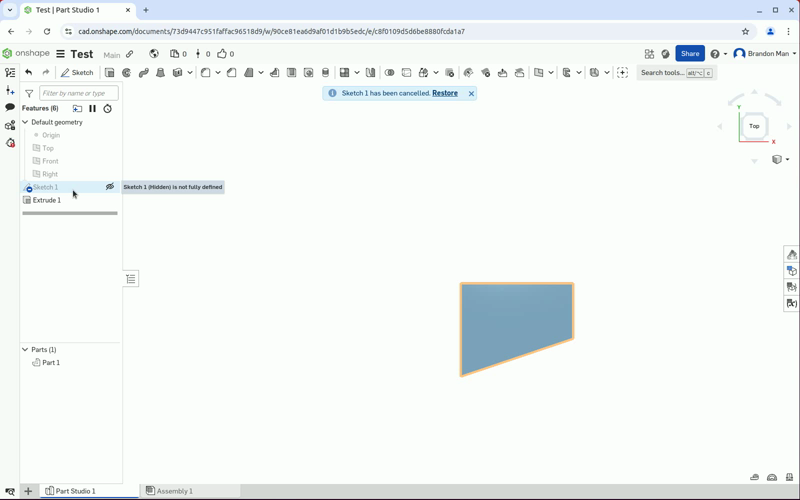
click(73, 189)
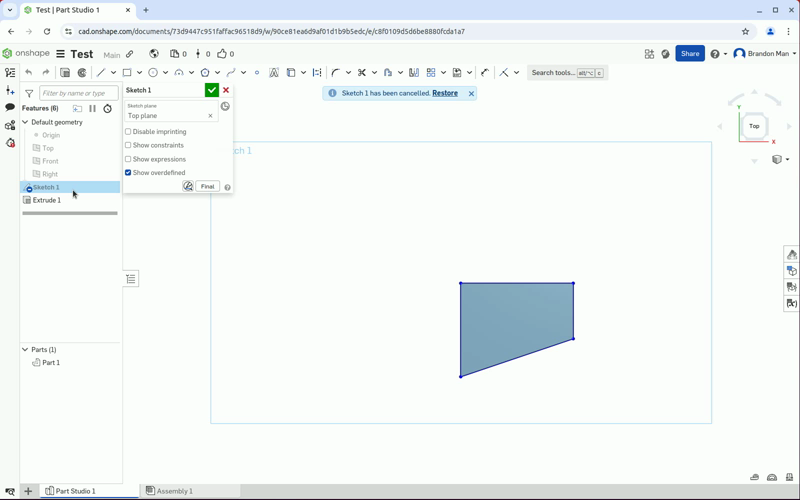
mouse_move(229, 92)
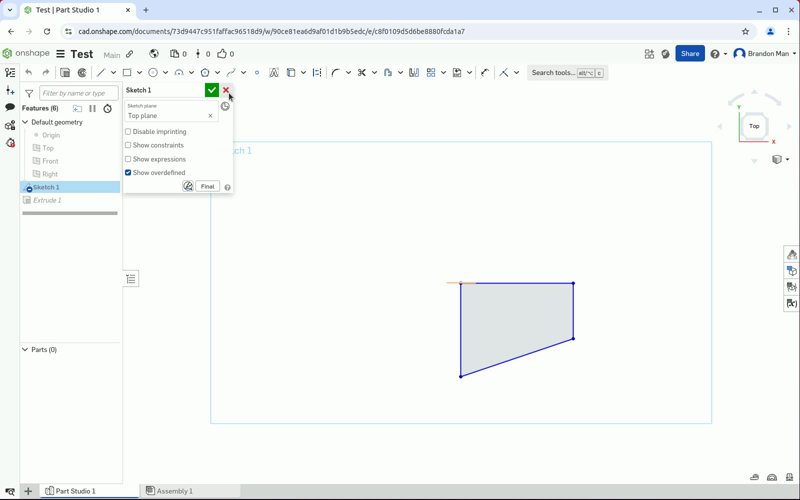
click(229, 92)
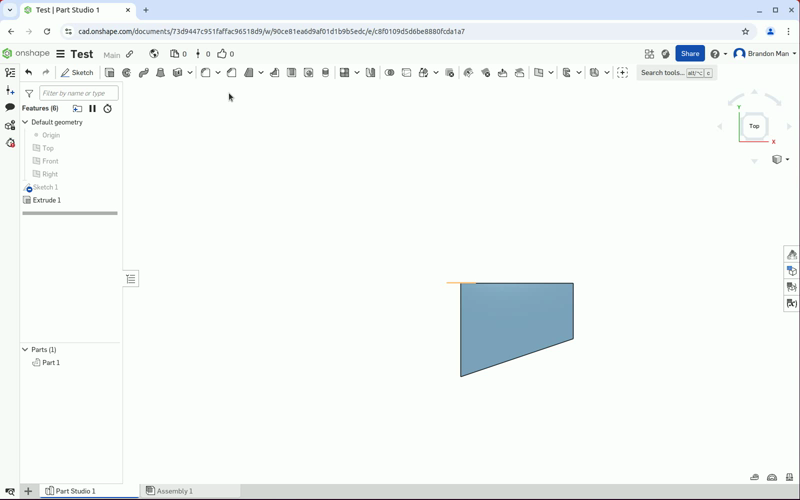
mouse_move(541, 75)
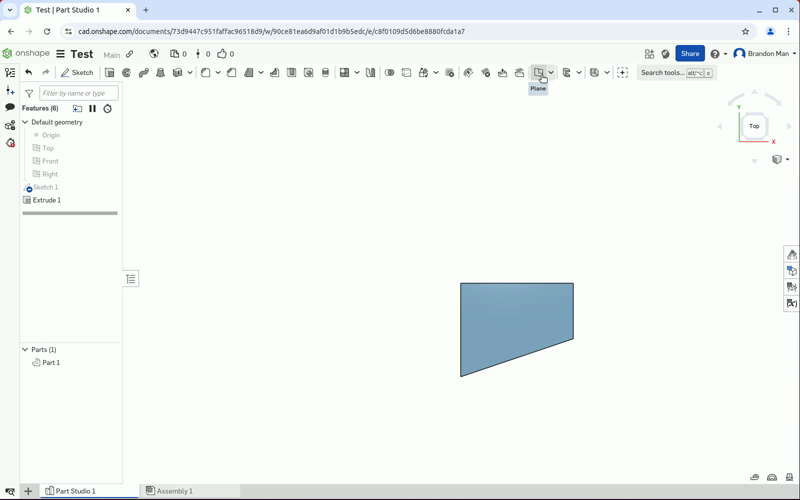
click(541, 75)
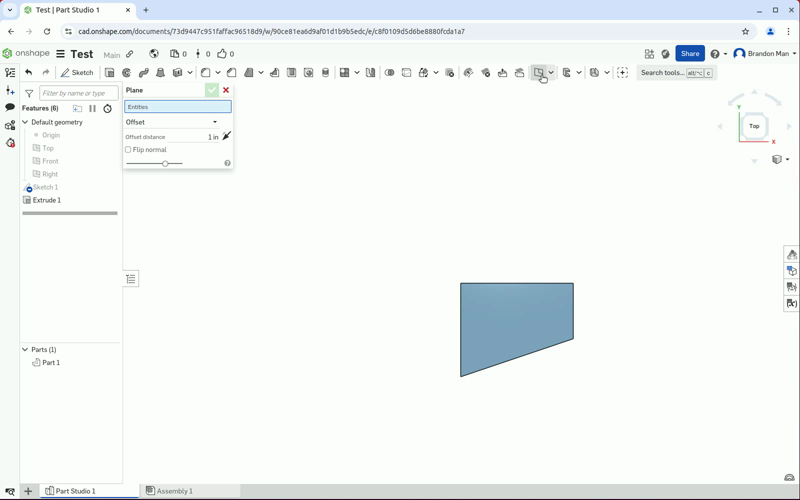
mouse_move(73, 150)
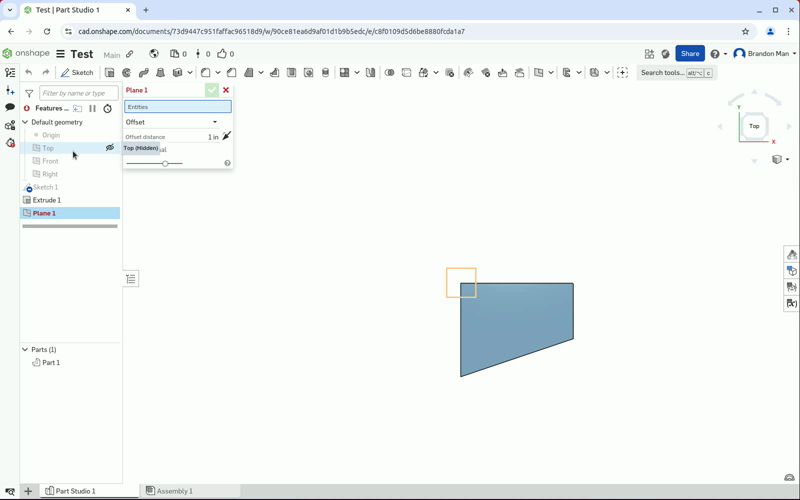
click(73, 150)
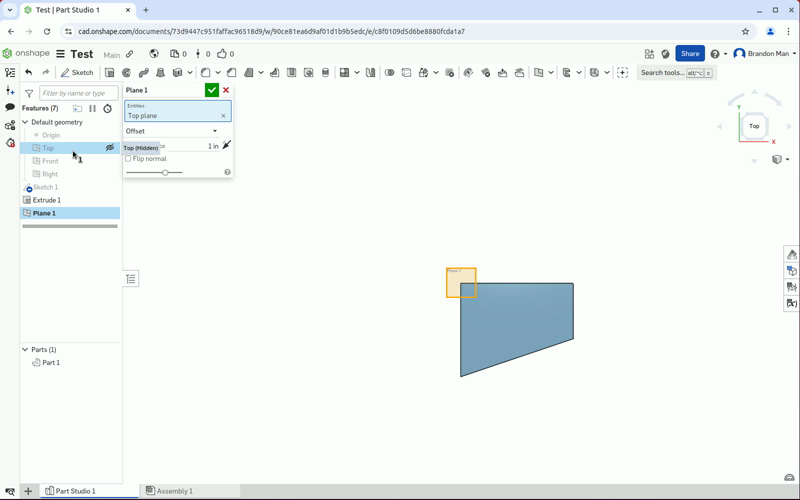
key(tab, 2)
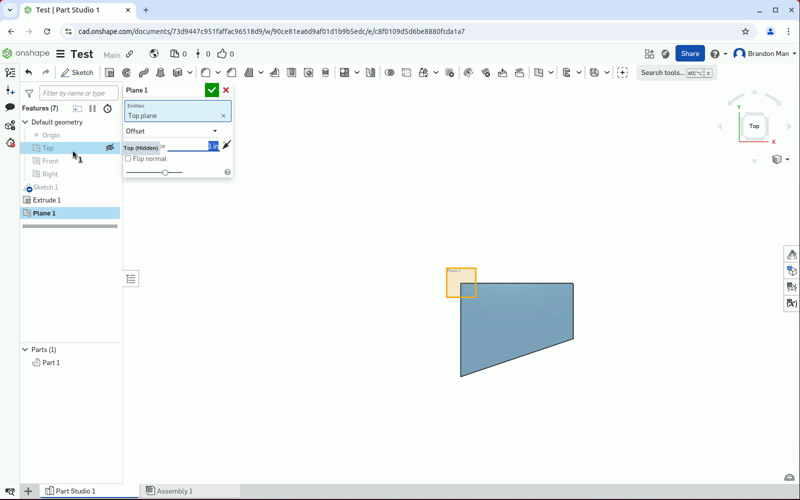
text(3.851)
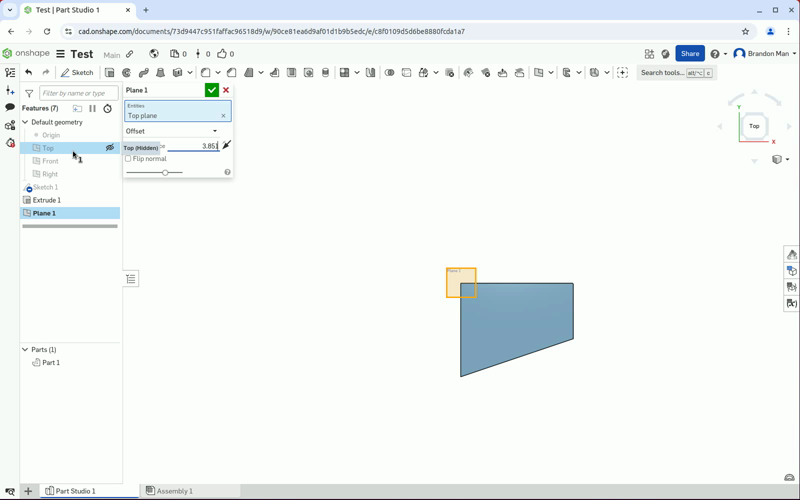
key(enter, 2)
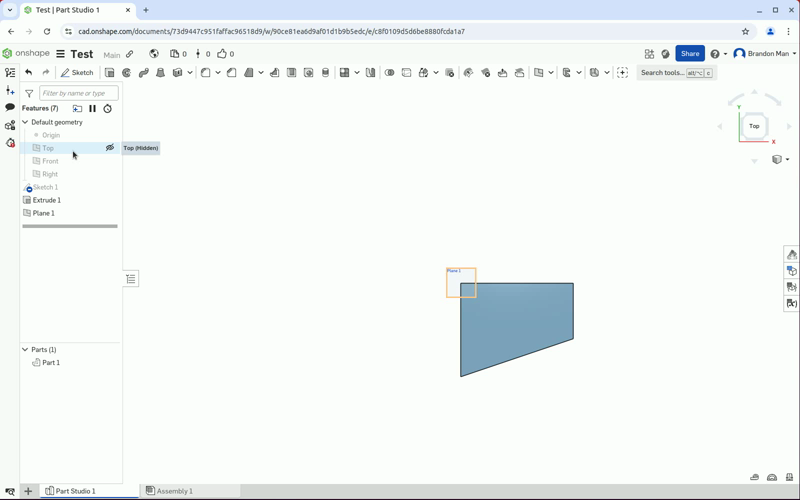
key(shift+s)
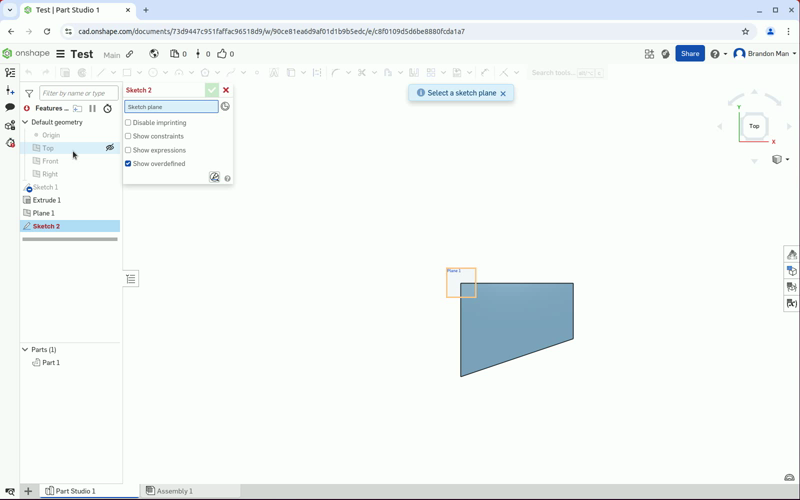
mouse_move(73, 215)
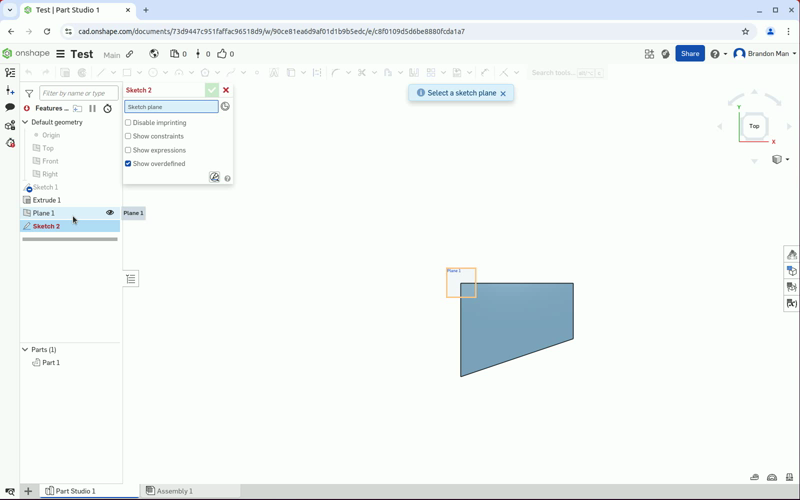
click(73, 215)
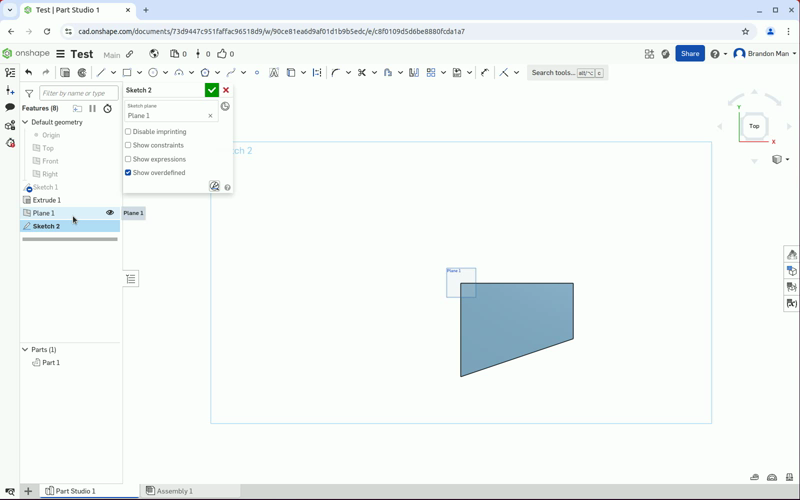
mouse_move(73, 352)
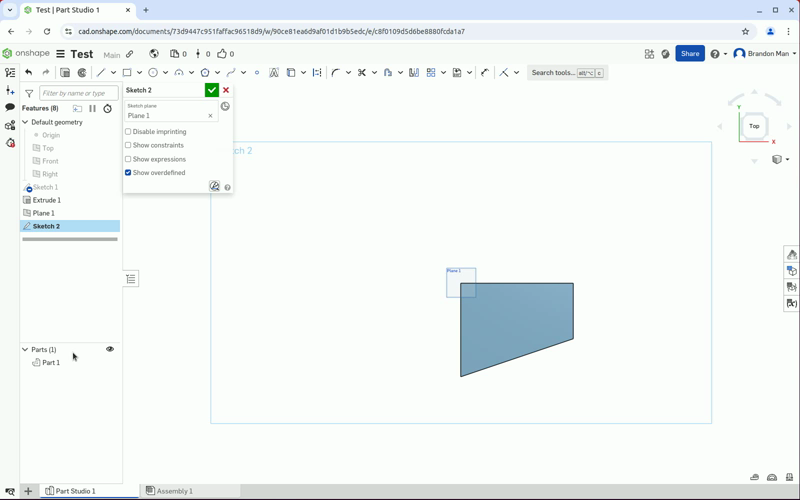
key(y)
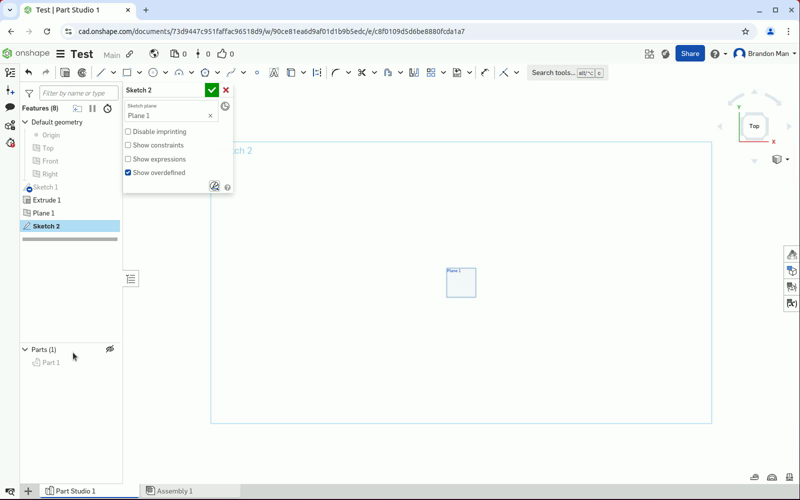
key(l)
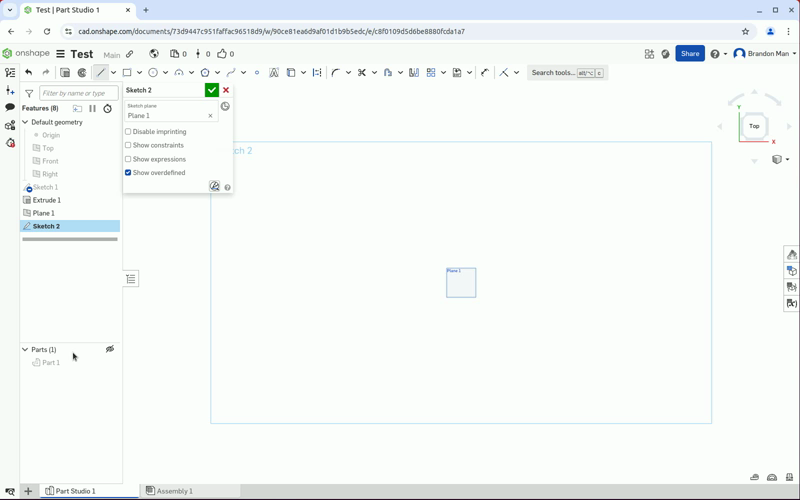
key_down(shift)
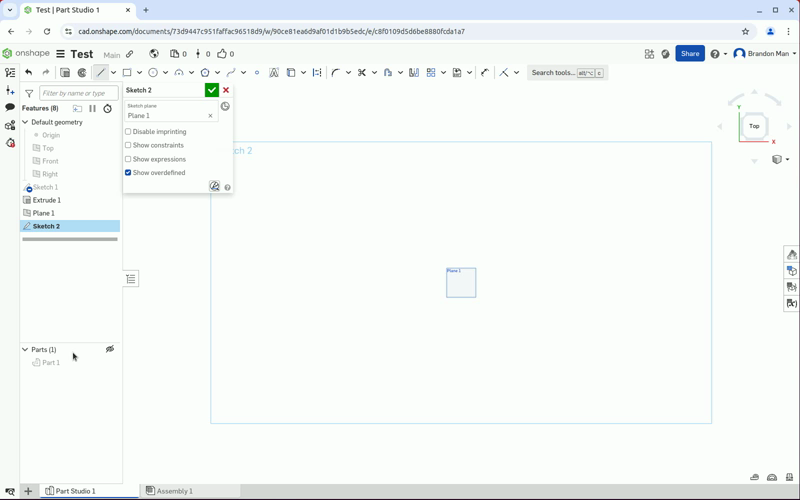
mouse_move(460, 376)
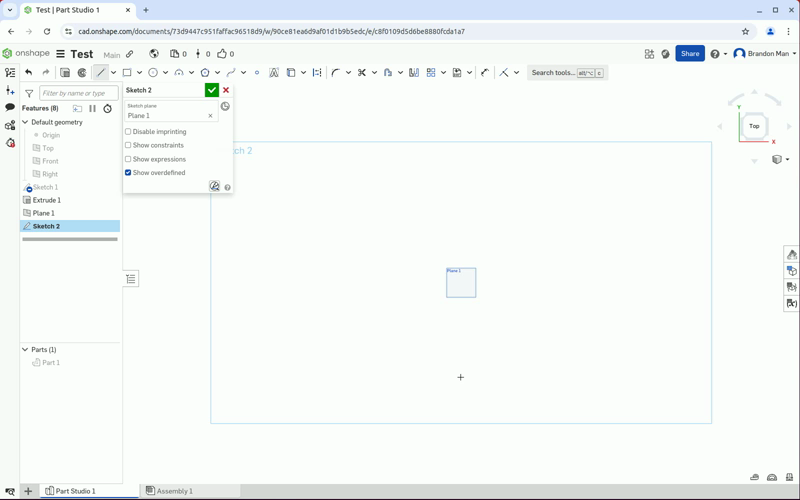
click(460, 376)
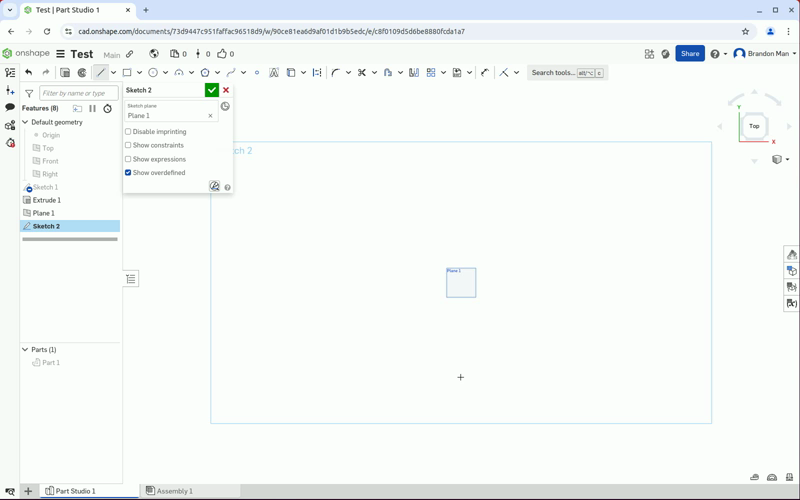
key_up(shift)
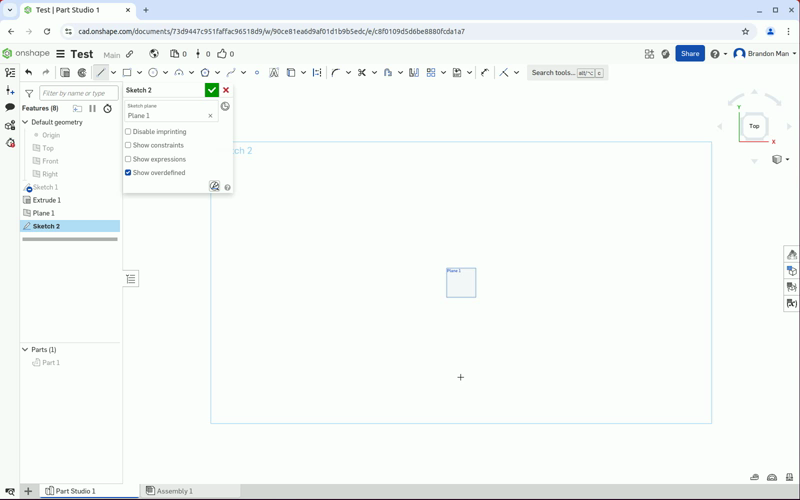
key_down(shift)
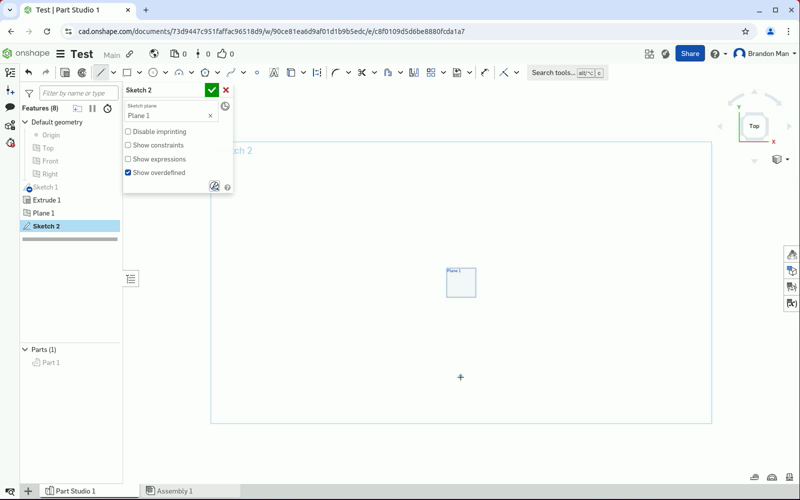
mouse_move(490, 376)
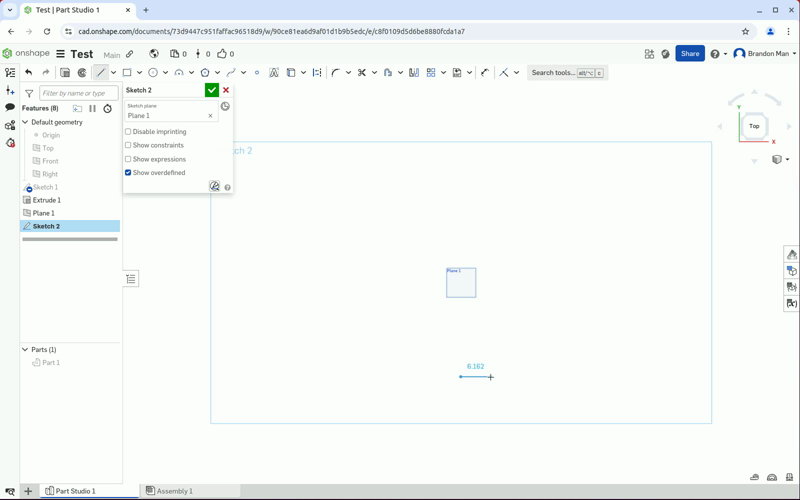
mouse_move(498, 363)
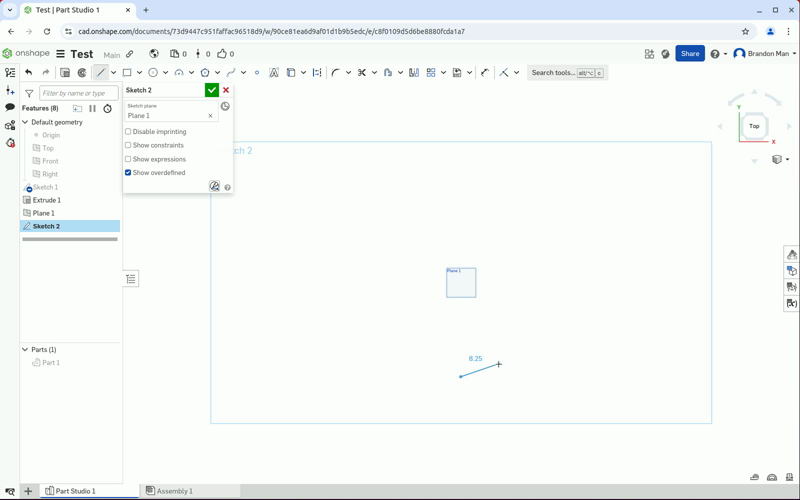
click(498, 363)
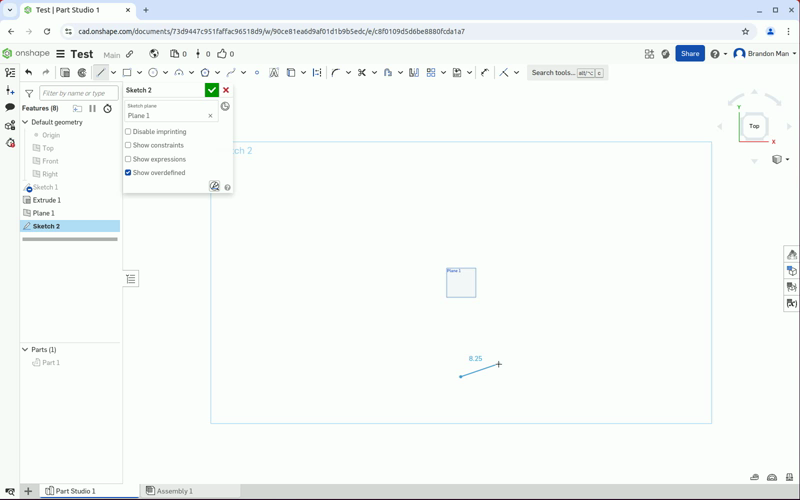
key_up(shift)
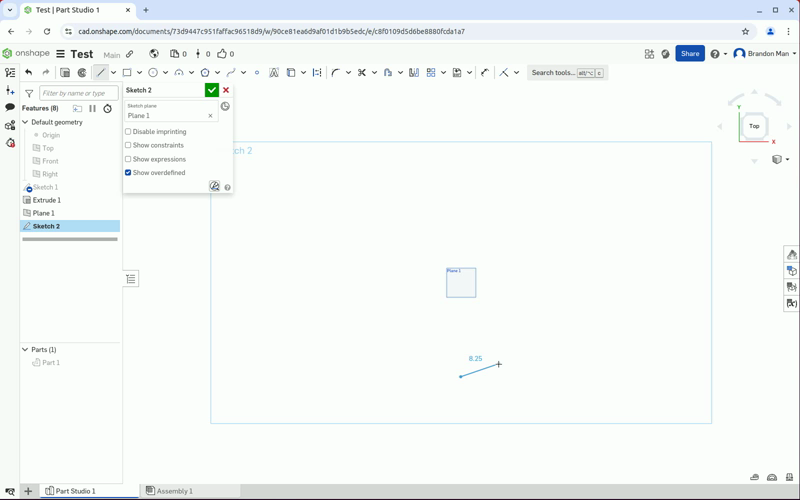
key_down(shift)
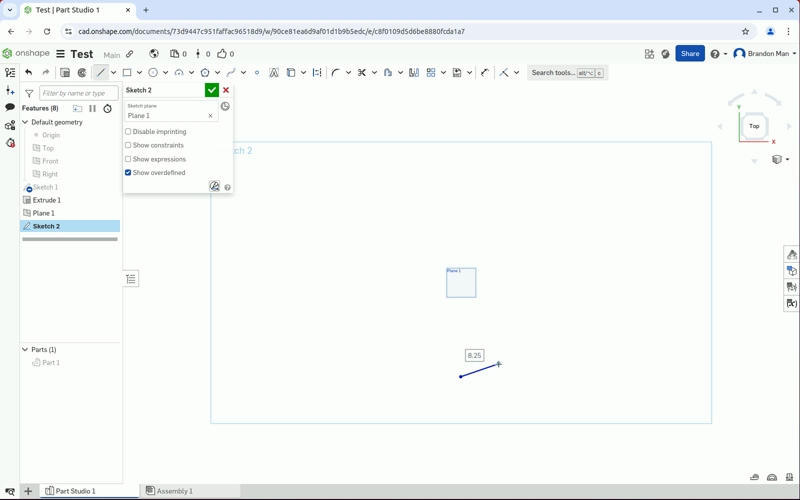
mouse_move(498, 302)
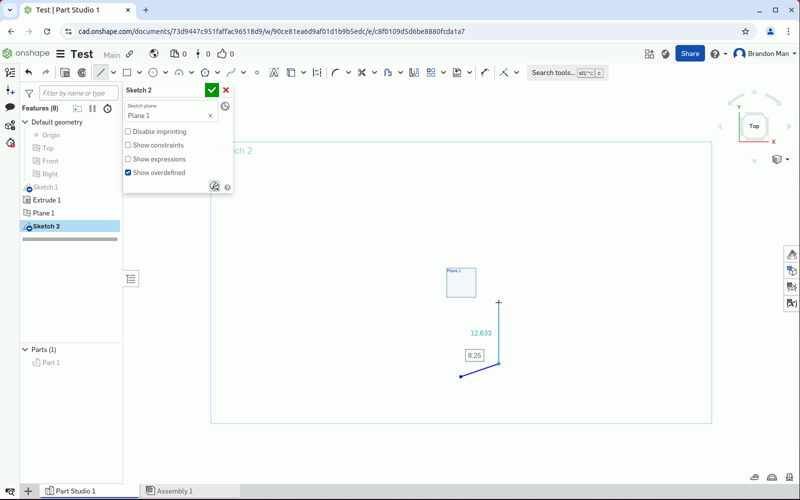
click(498, 302)
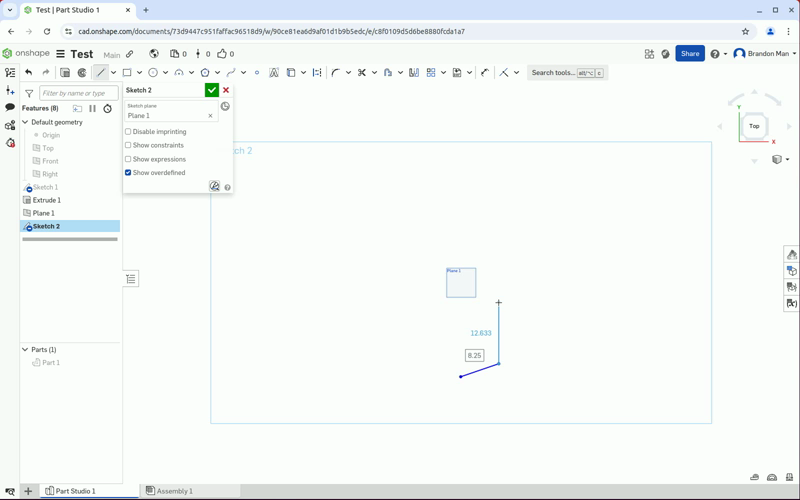
key_up(shift)
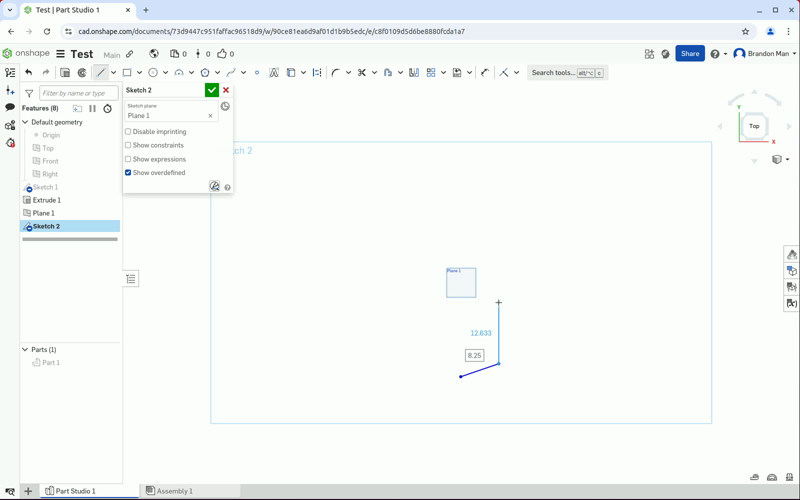
key_down(shift)
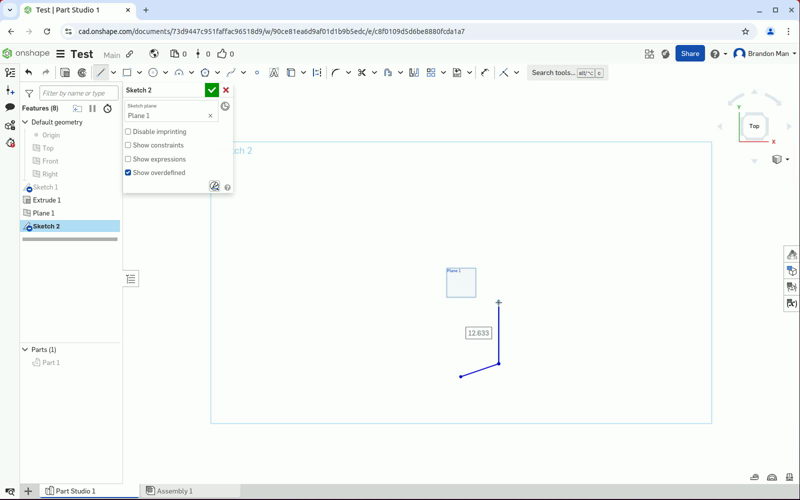
mouse_move(573, 302)
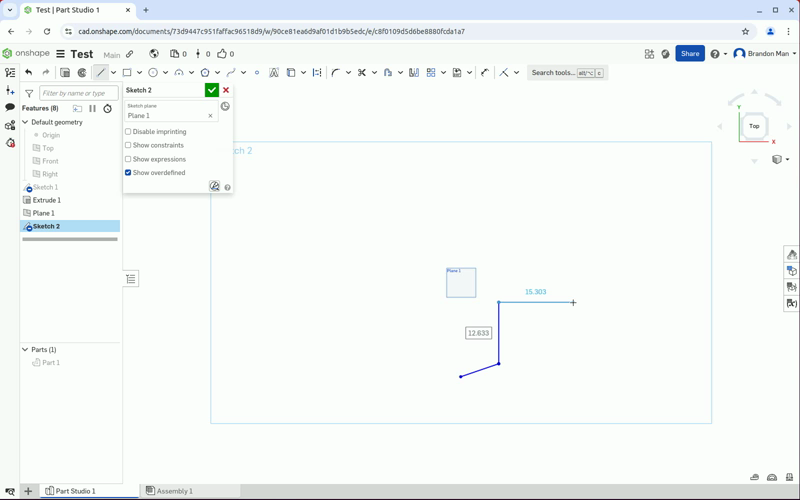
click(573, 302)
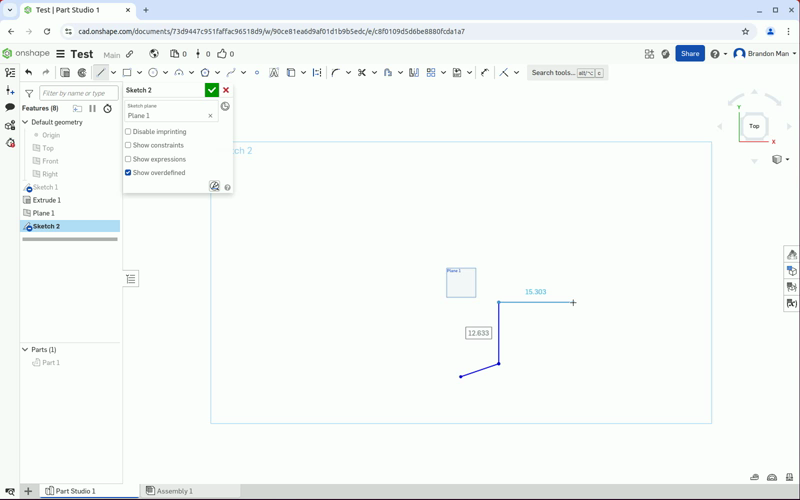
key_up(shift)
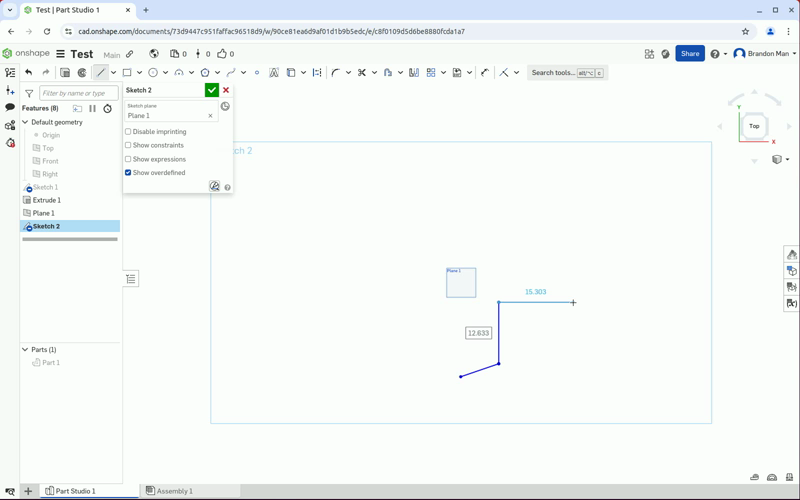
key_down(shift)
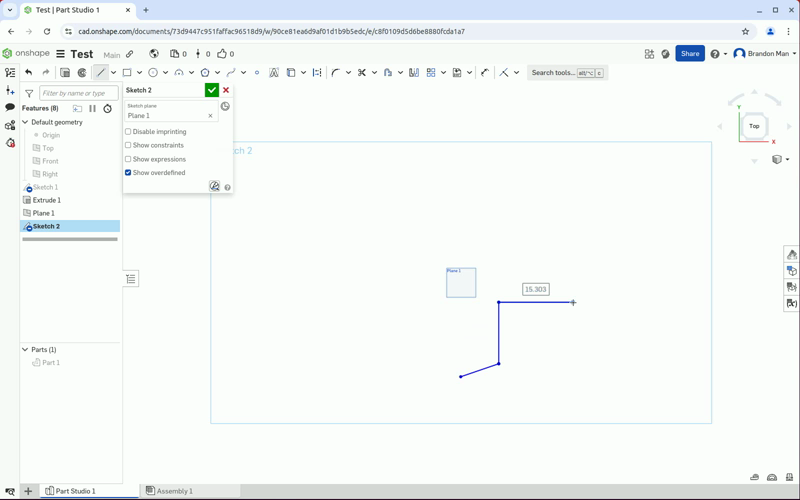
mouse_move(589, 302)
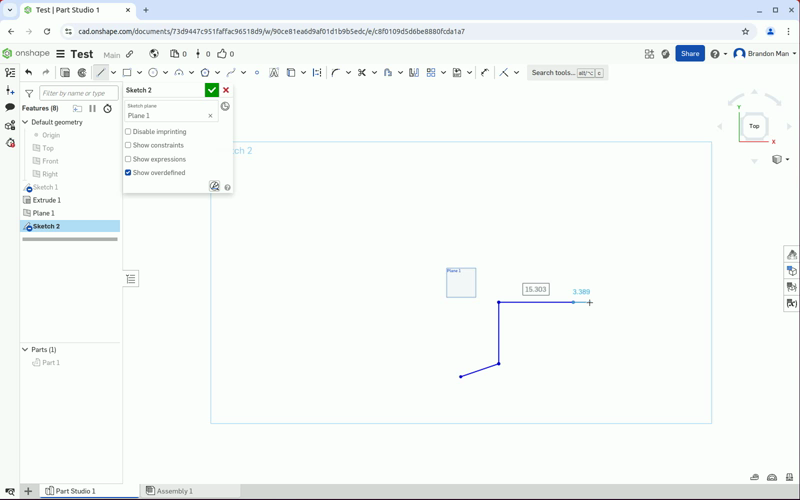
mouse_move(573, 283)
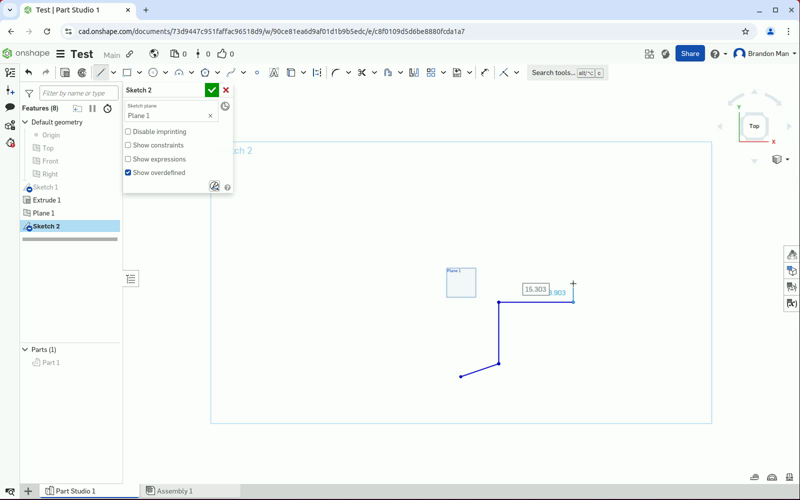
click(573, 283)
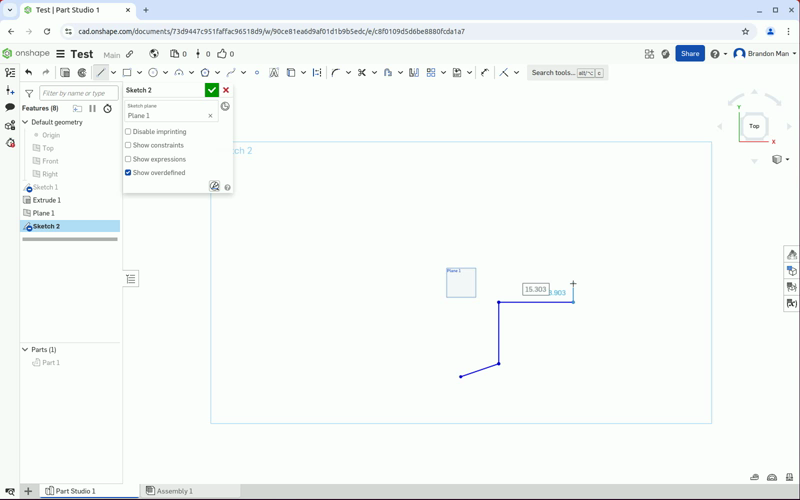
key_up(shift)
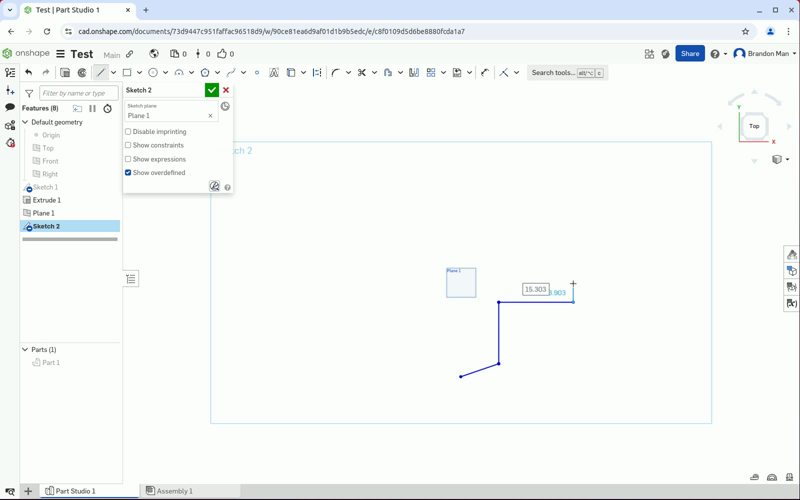
key_down(shift)
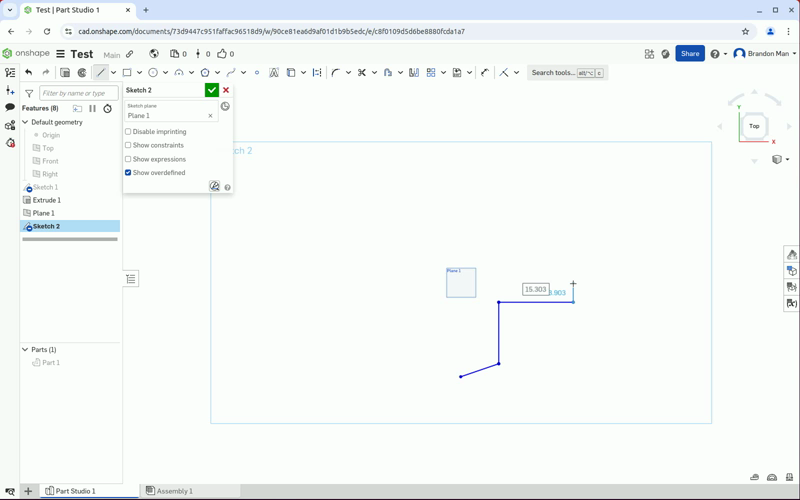
mouse_move(460, 283)
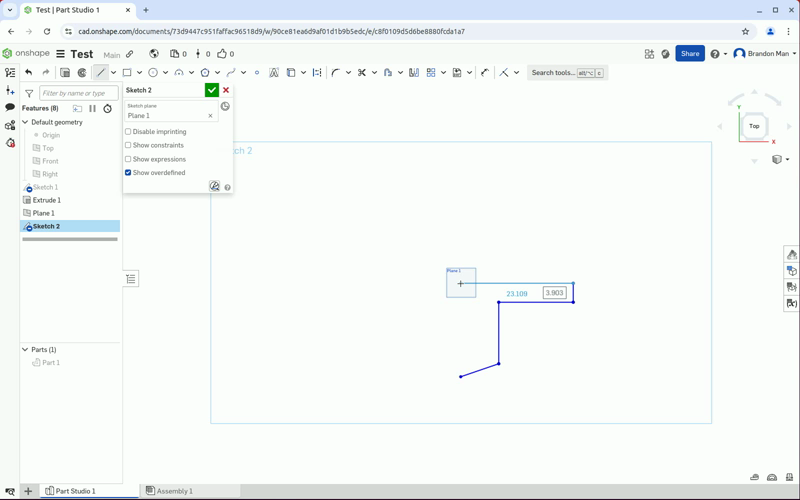
click(460, 283)
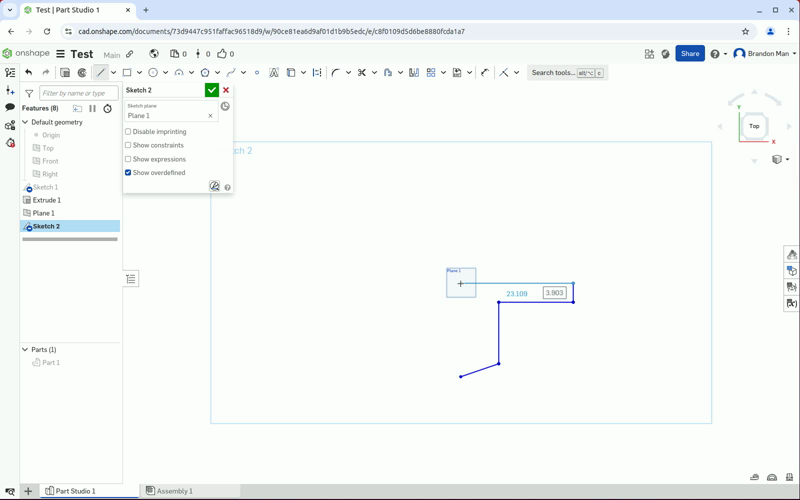
key_up(shift)
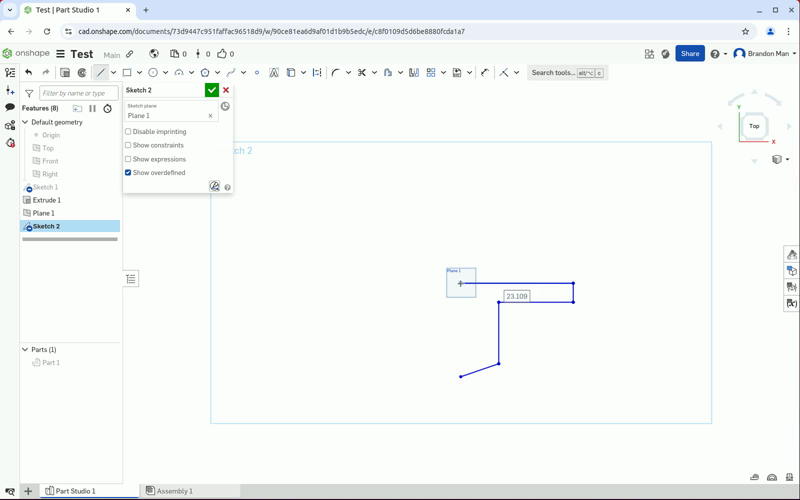
key_down(shift)
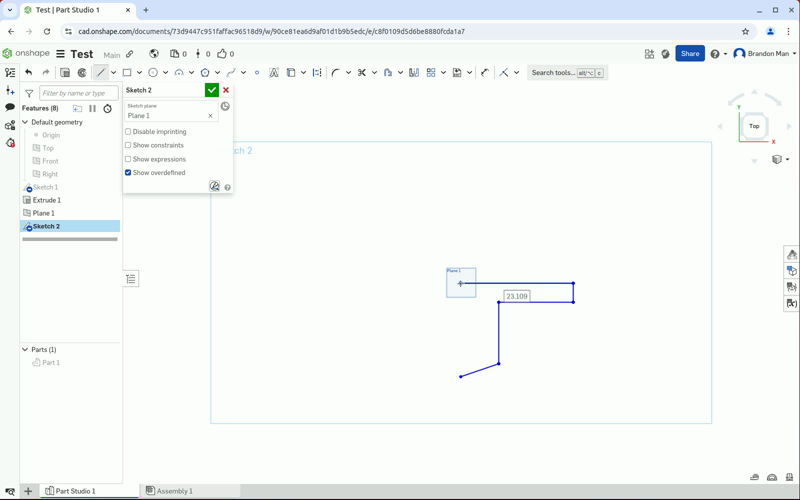
mouse_move(460, 376)
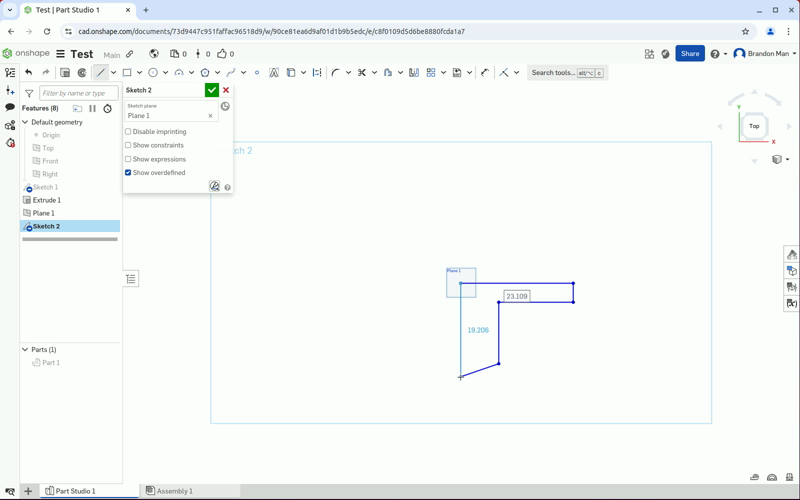
key_up(shift)
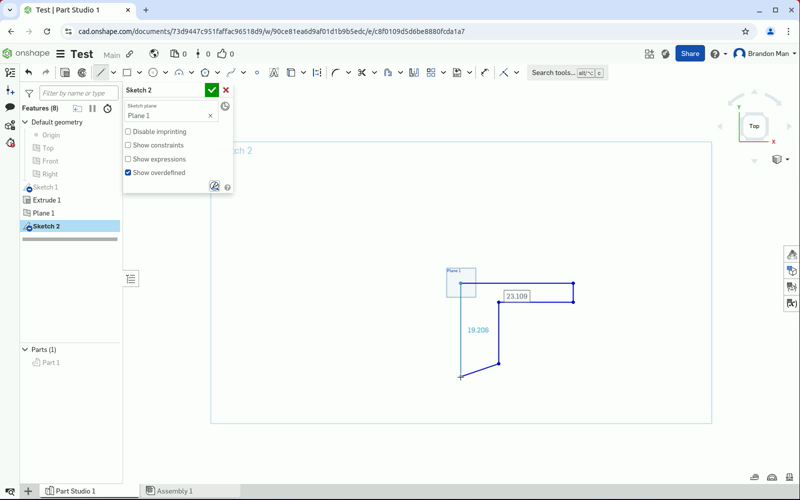
click(460, 376)
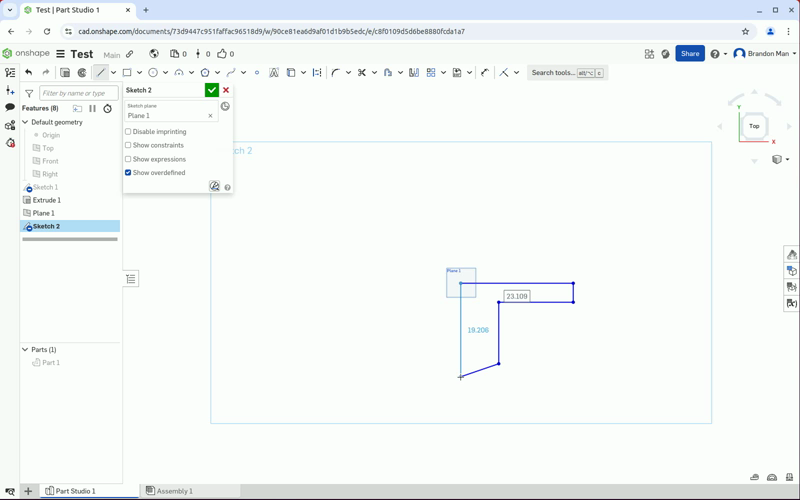
key(esc)
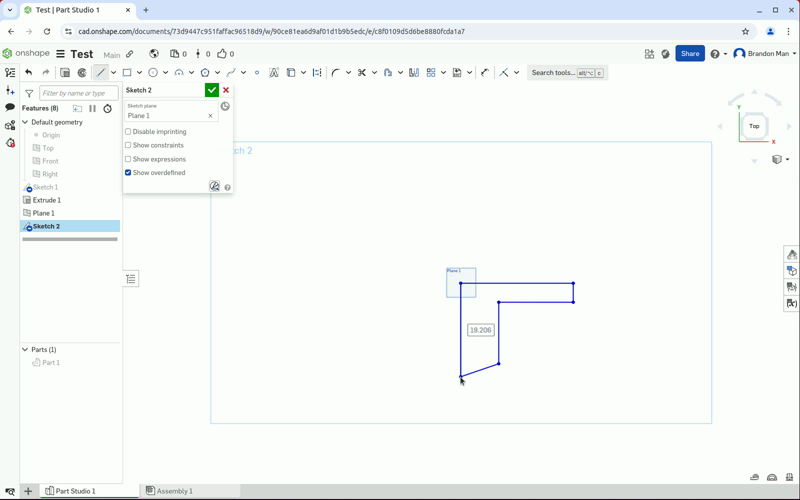
mouse_move(484, 343)
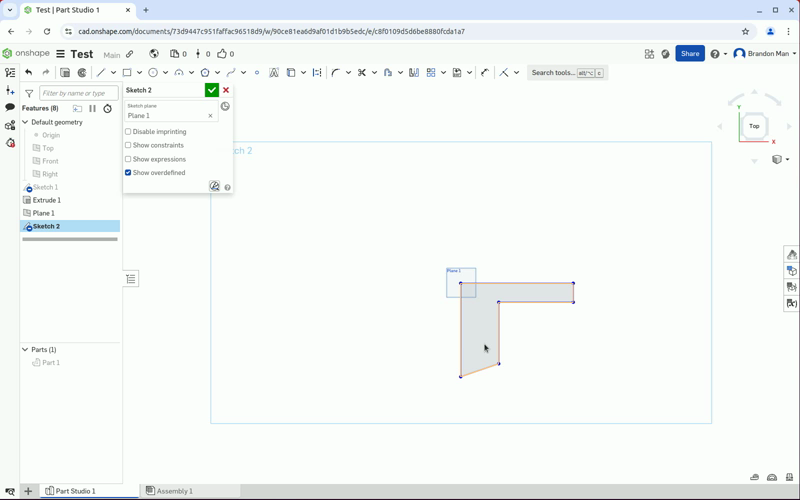
click(484, 343)
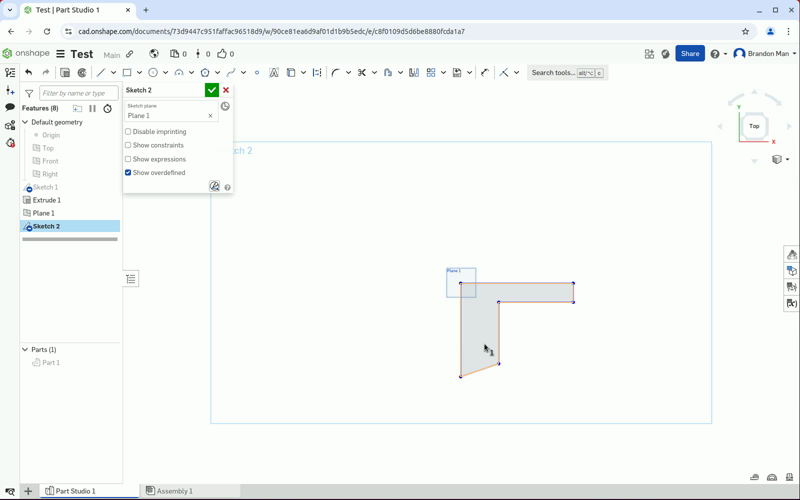
mouse_move(73, 352)
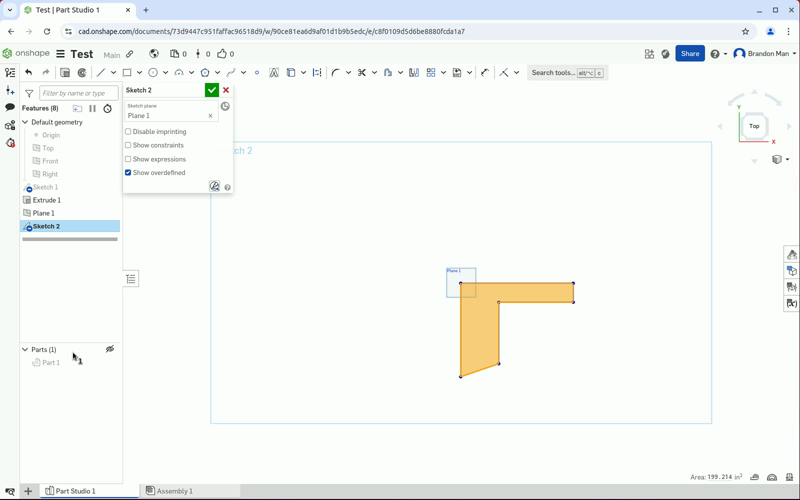
key(shift+y)
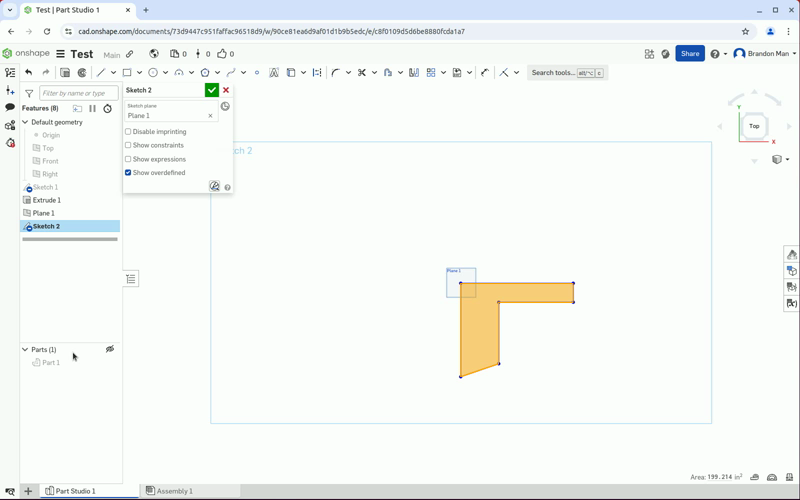
key(shift+e)
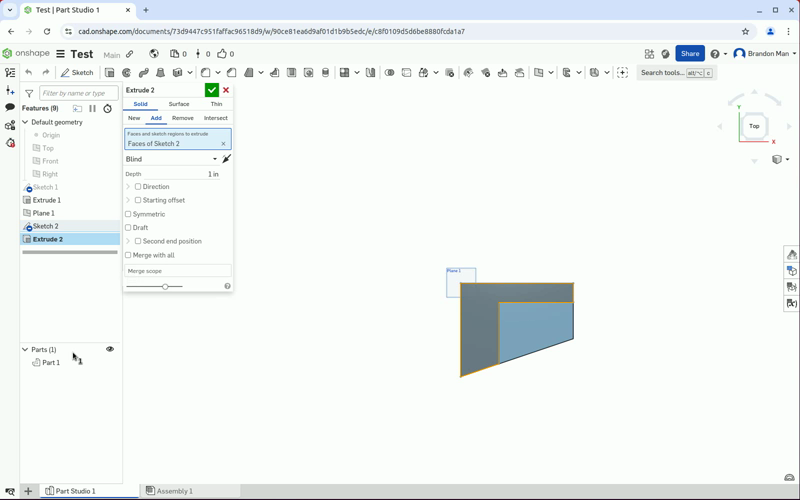
mouse_move(143, 106)
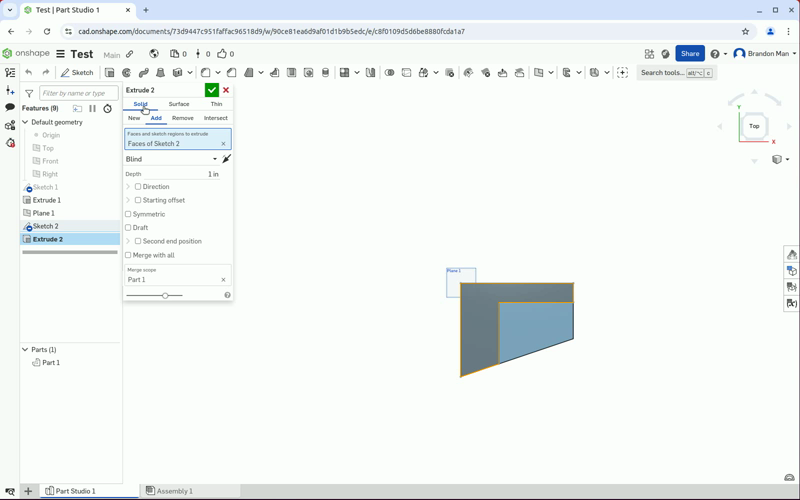
click(143, 106)
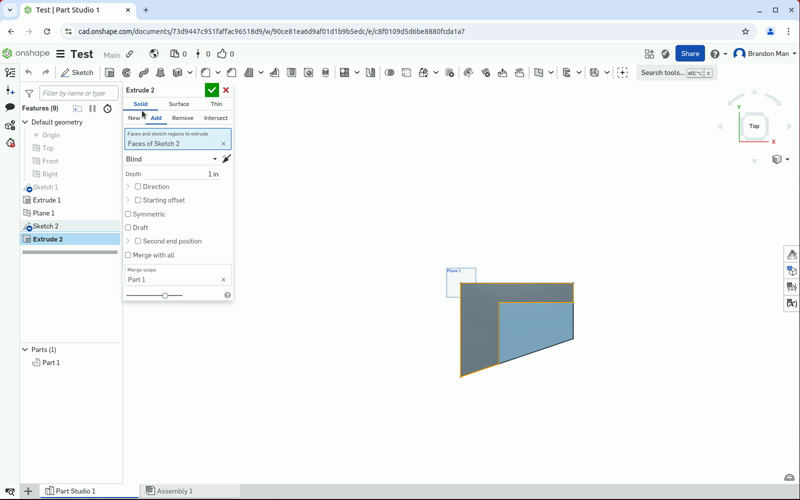
mouse_move(137, 120)
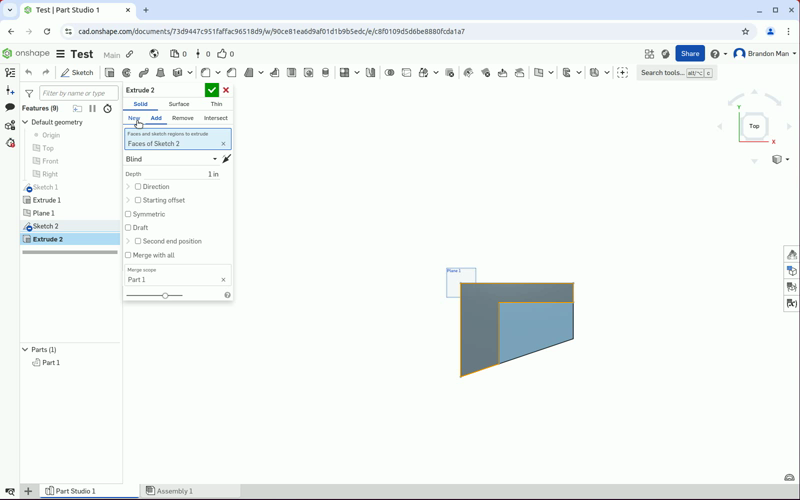
click(137, 120)
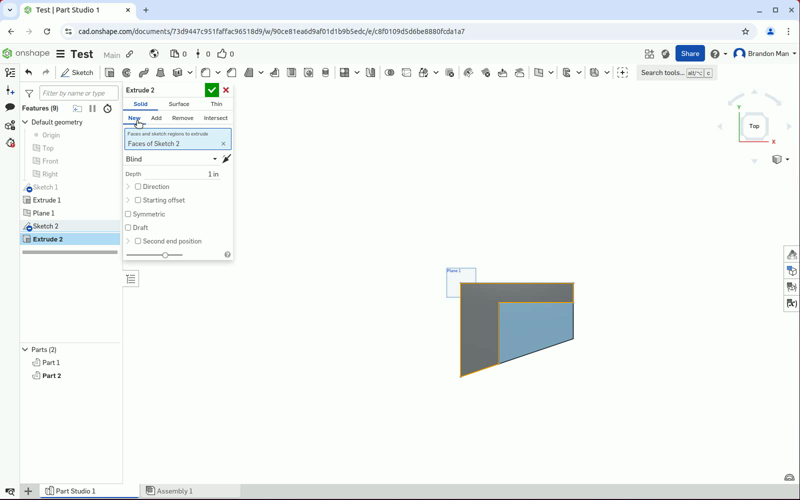
key(tab, 4)
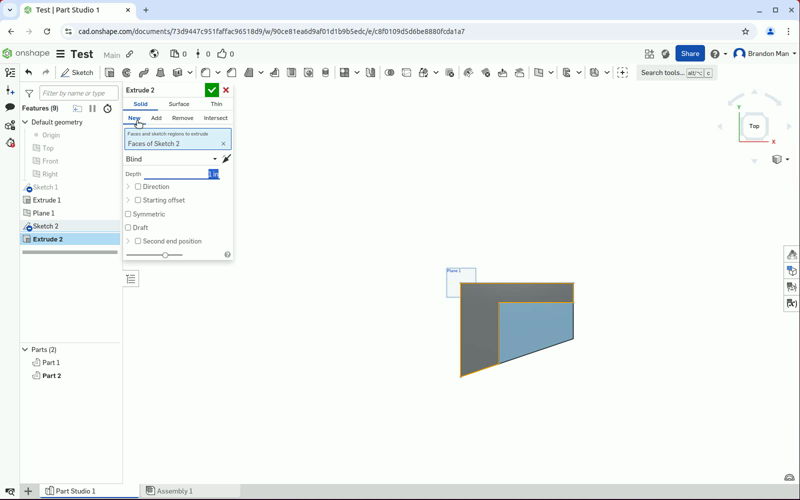
text(11.554)
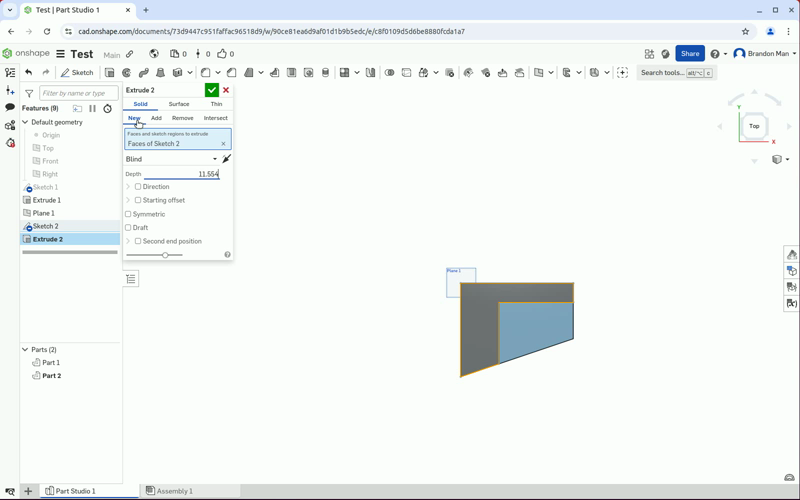
key(enter)
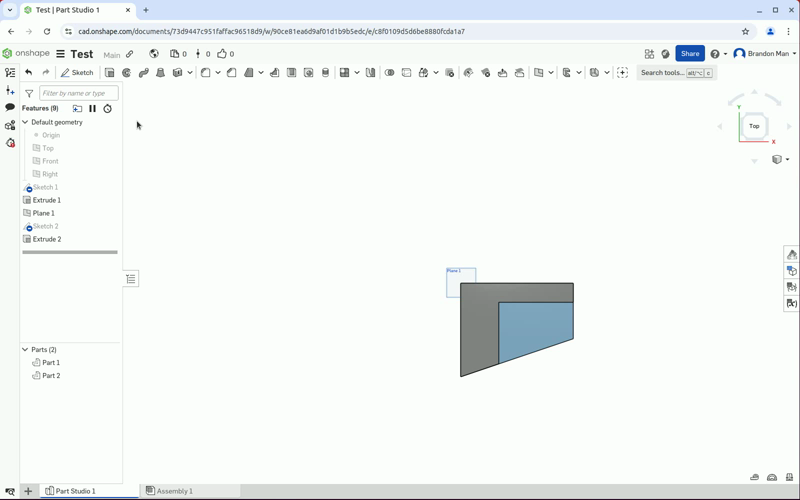
key(shift+h)
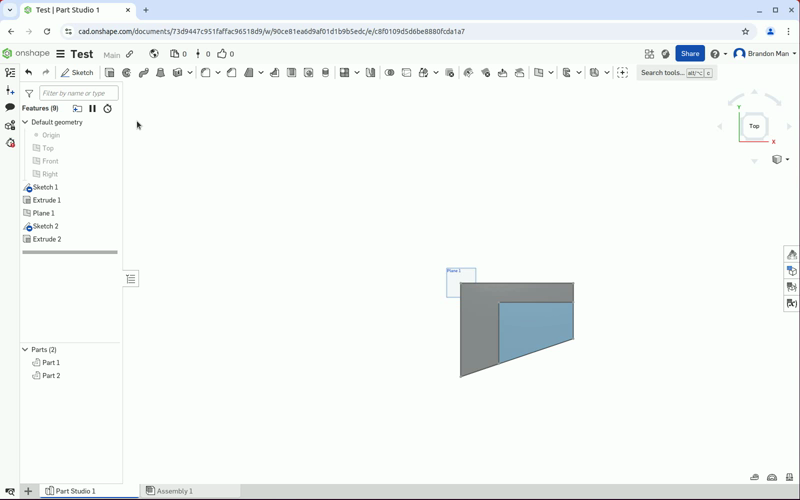
key(shift+h)
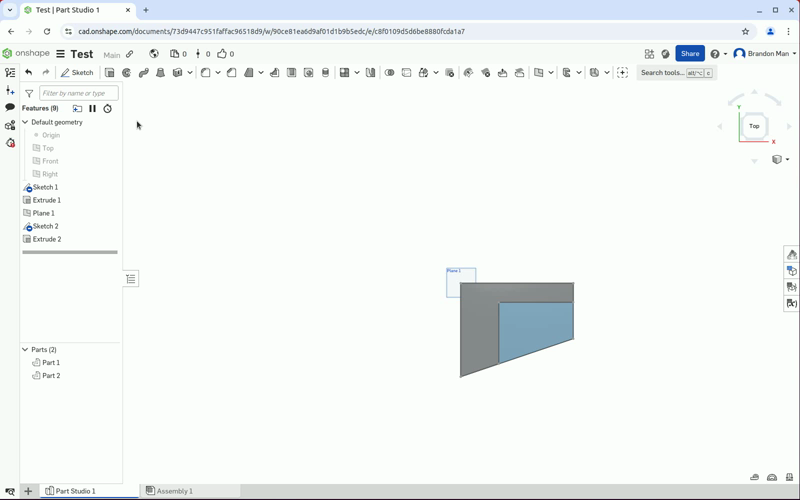
key(shift+7)
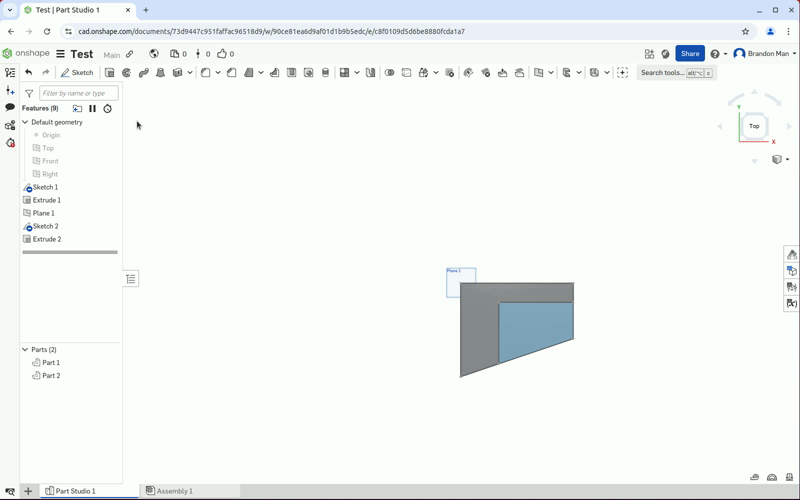
key(up, 3)
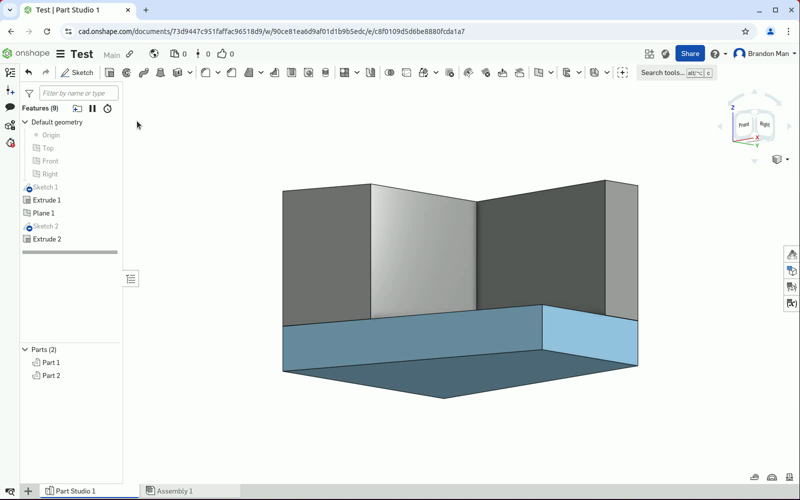
key(left, 3)
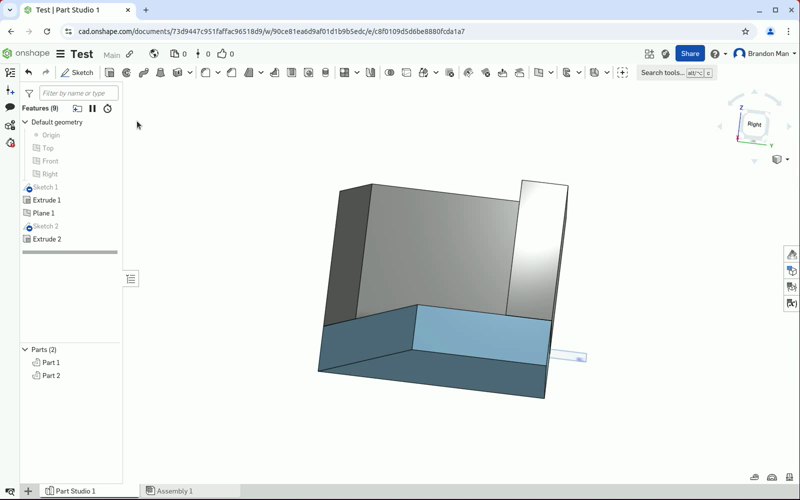
key(right, 3)
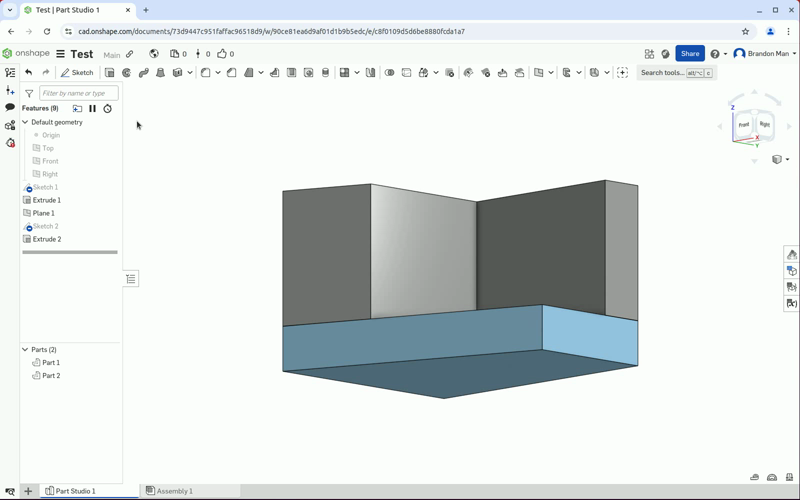
key(down, 3)
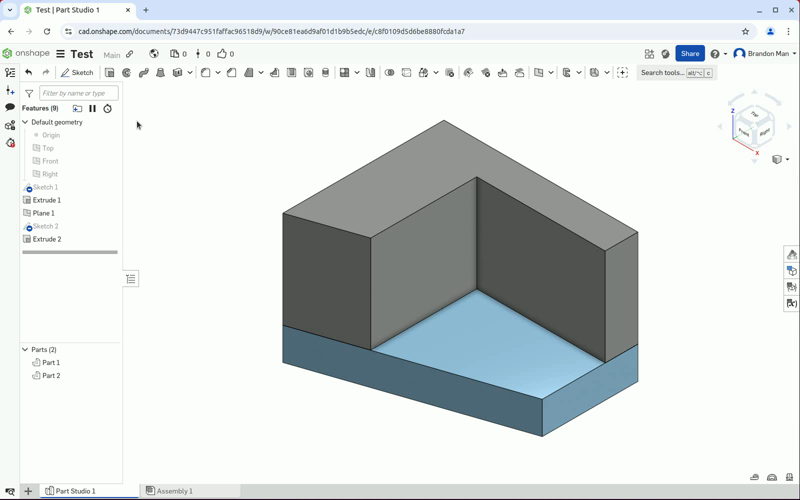
mouse_move(73, 189)
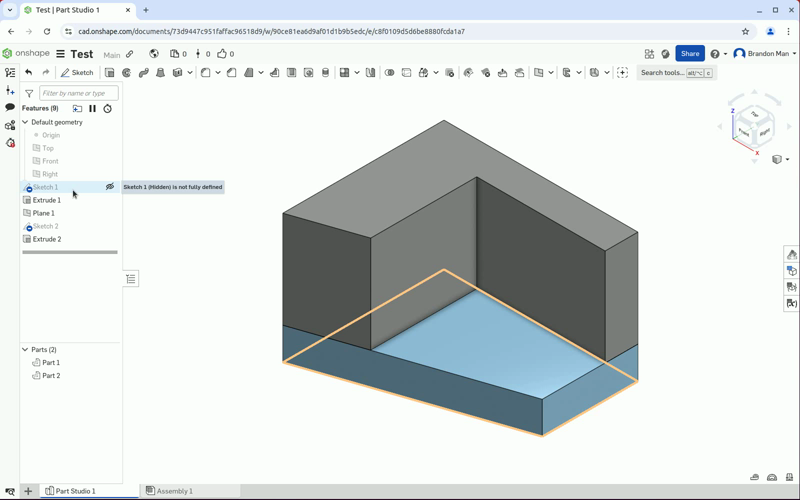
click(73, 189)